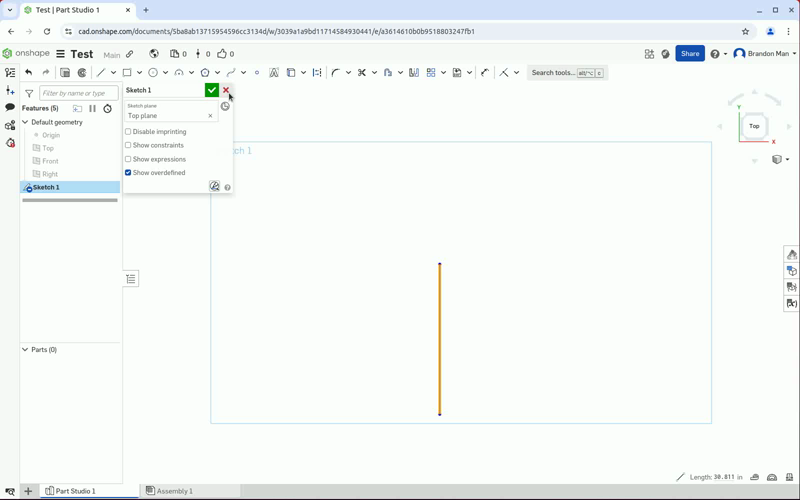
key(shift+h)
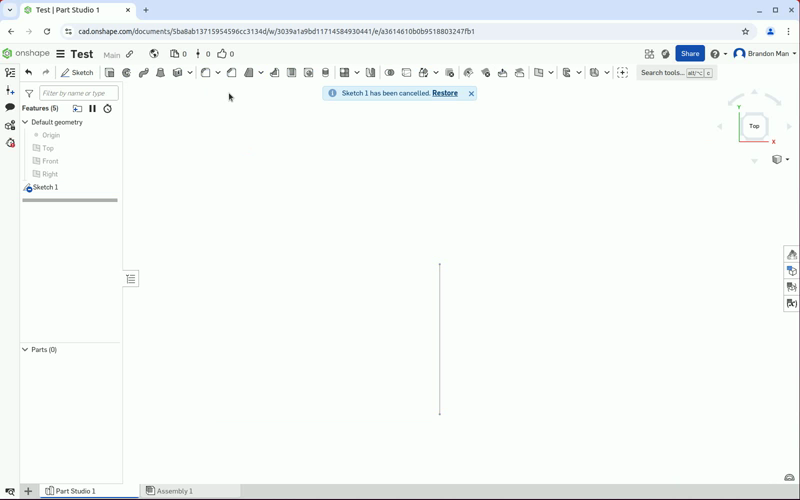
key(shift+s)
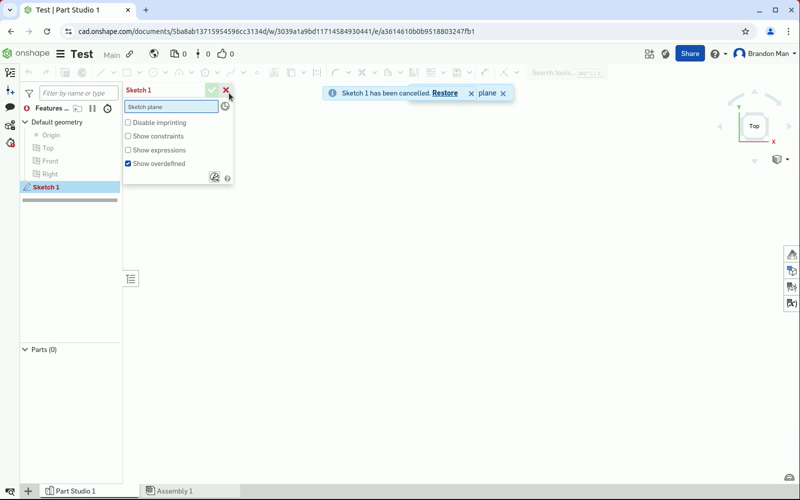
mouse_move(73, 150)
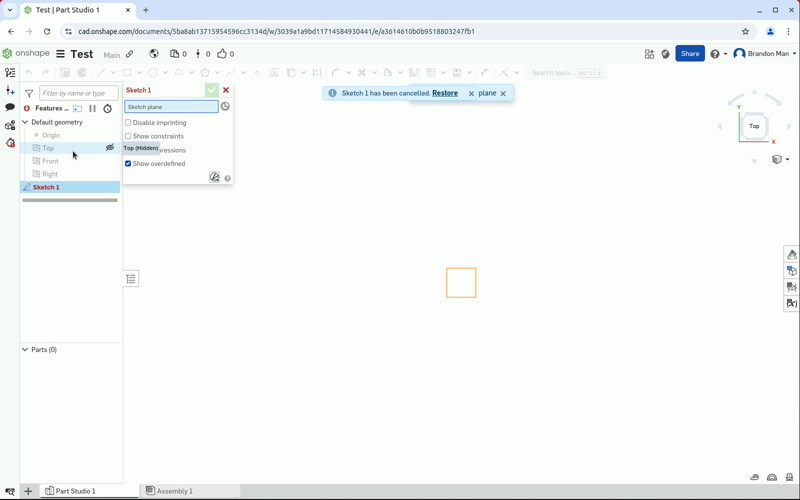
click(73, 150)
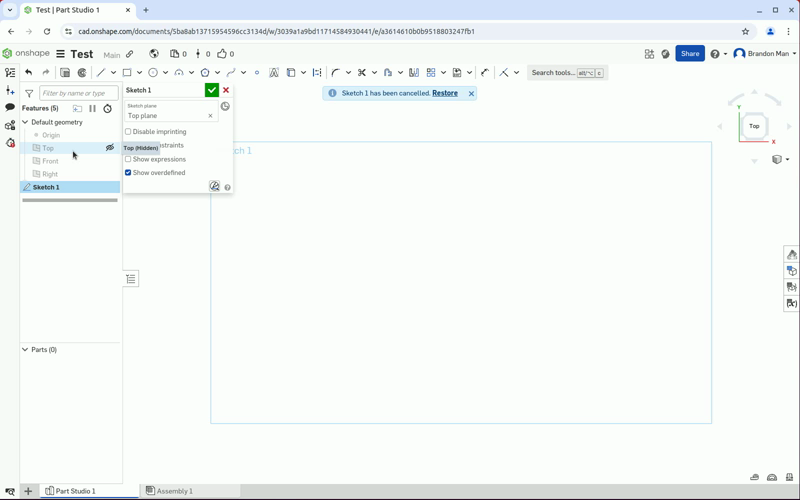
mouse_move(73, 352)
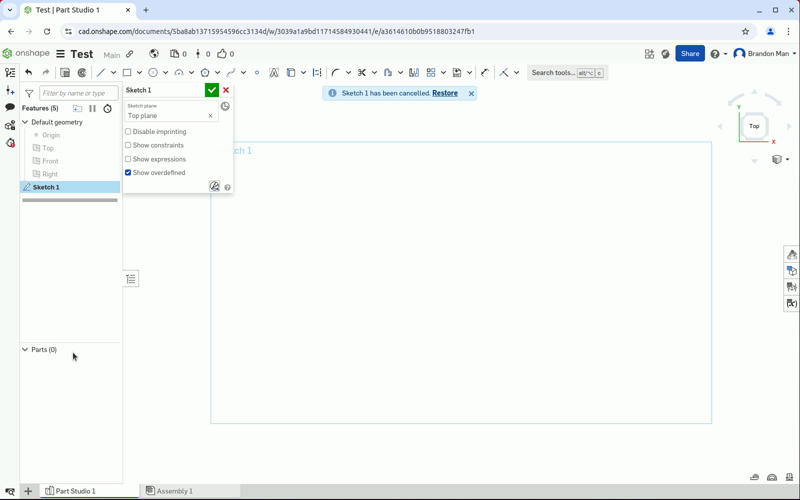
key(y)
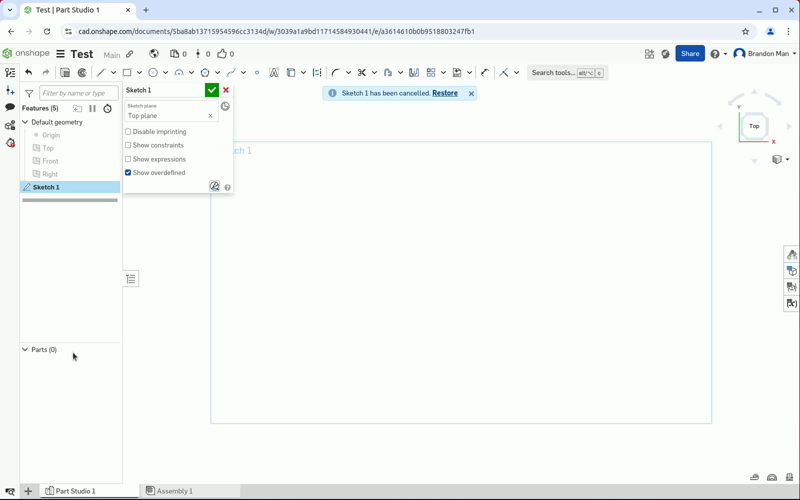
key(c)
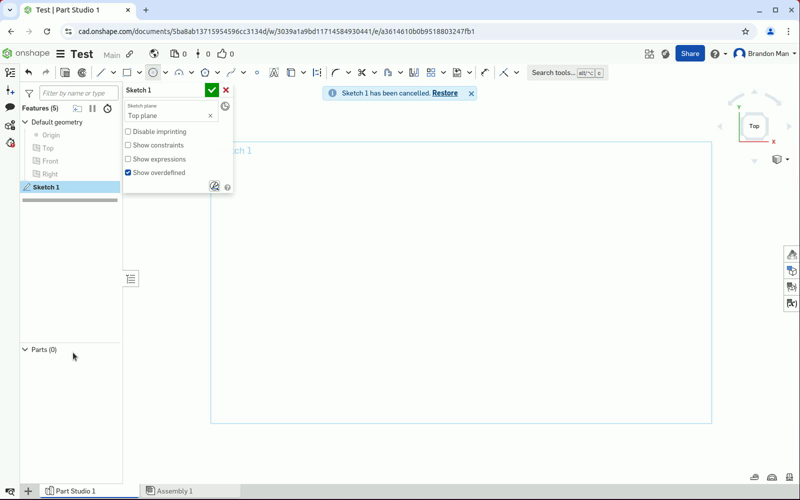
key_down(shift)
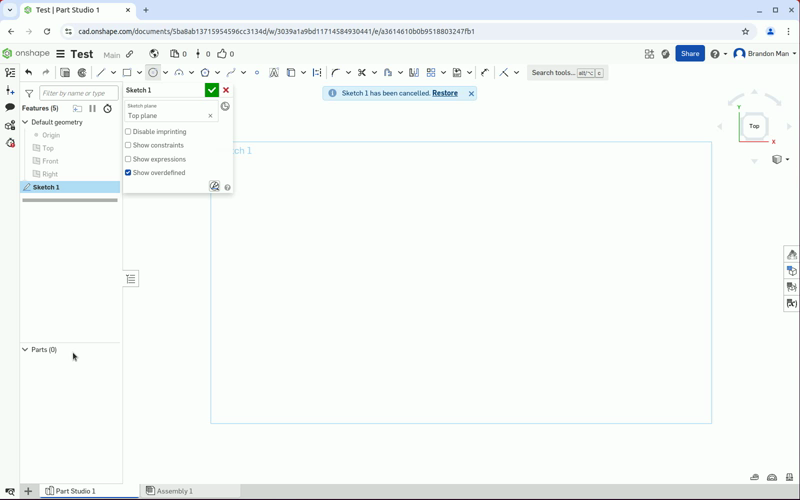
mouse_move(461, 282)
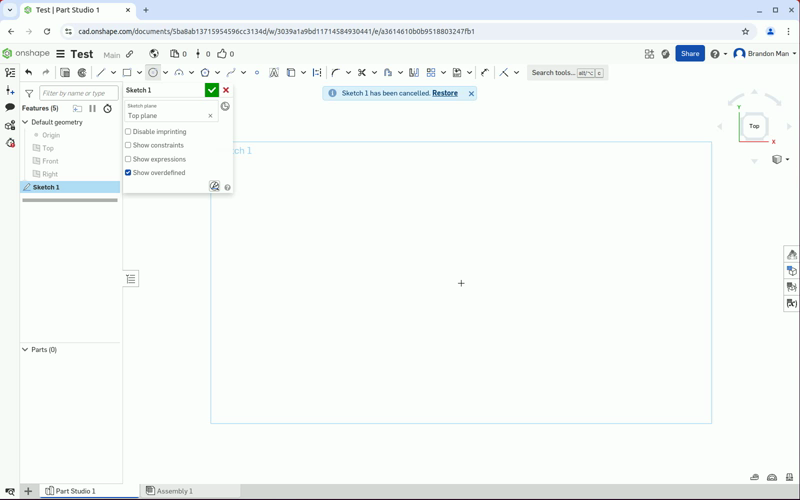
click(461, 282)
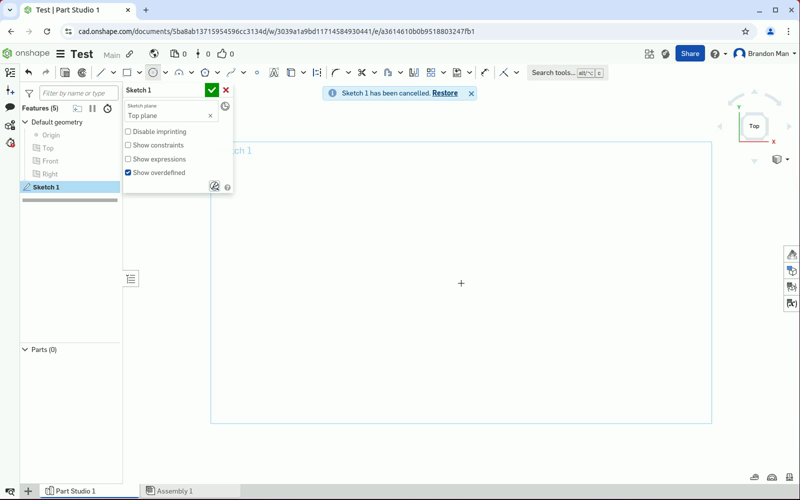
key_up(shift)
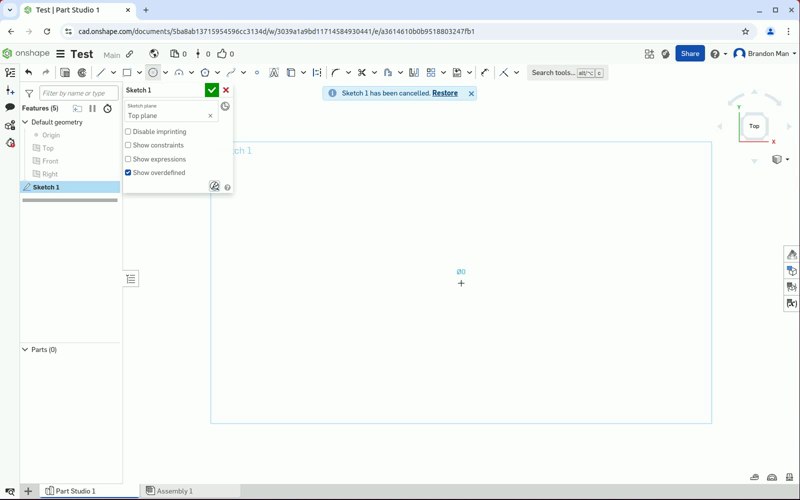
mouse_move(484, 282)
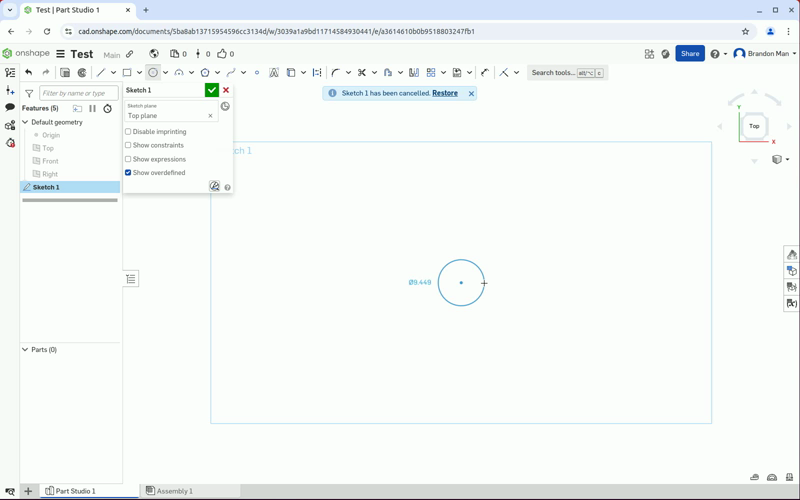
click(484, 282)
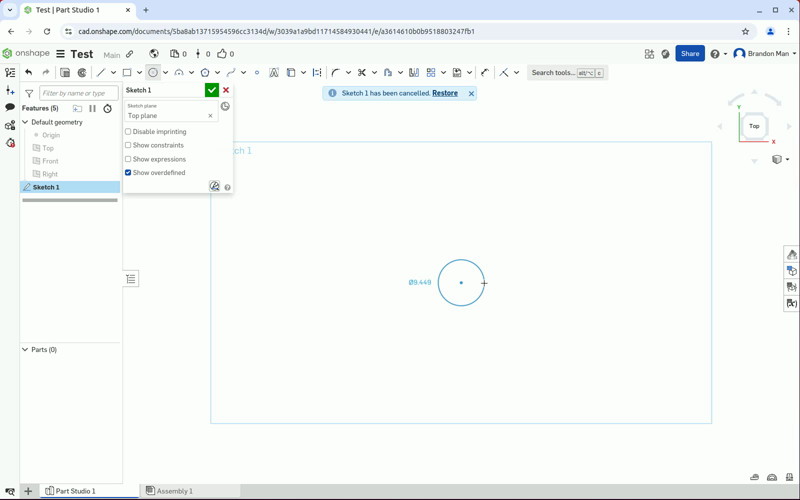
key(esc)
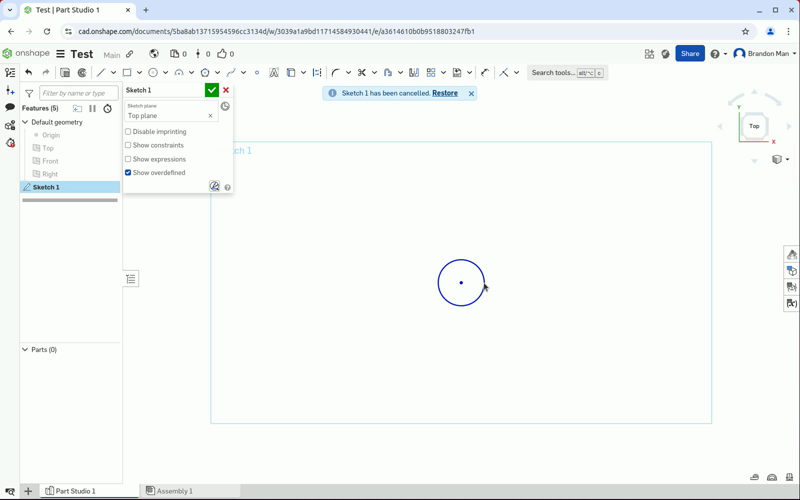
key(c)
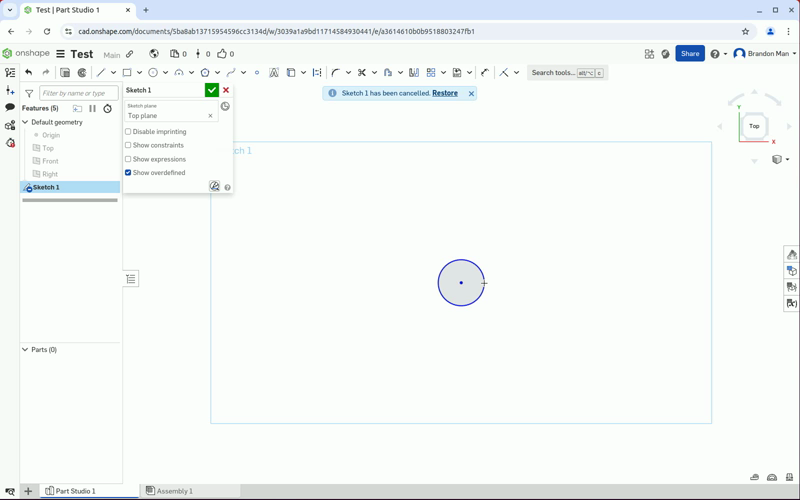
key_down(shift)
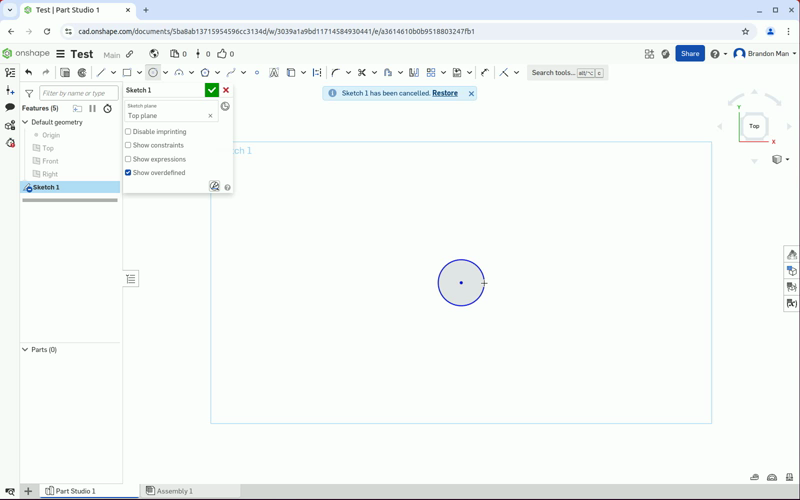
mouse_move(461, 282)
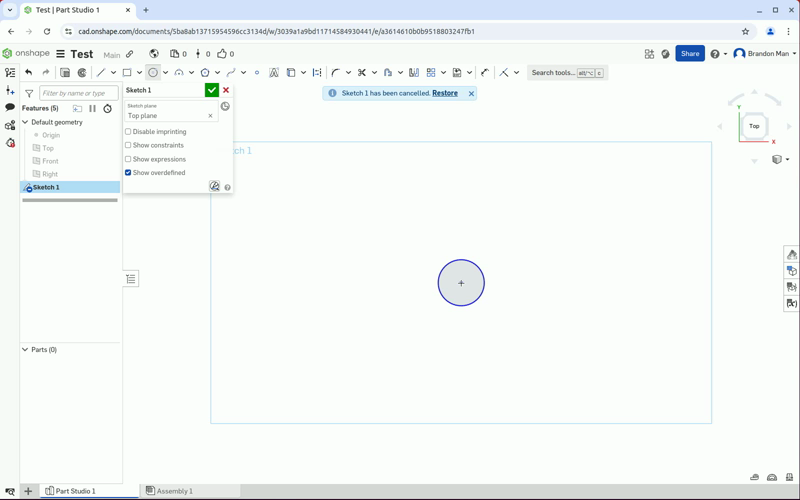
click(461, 282)
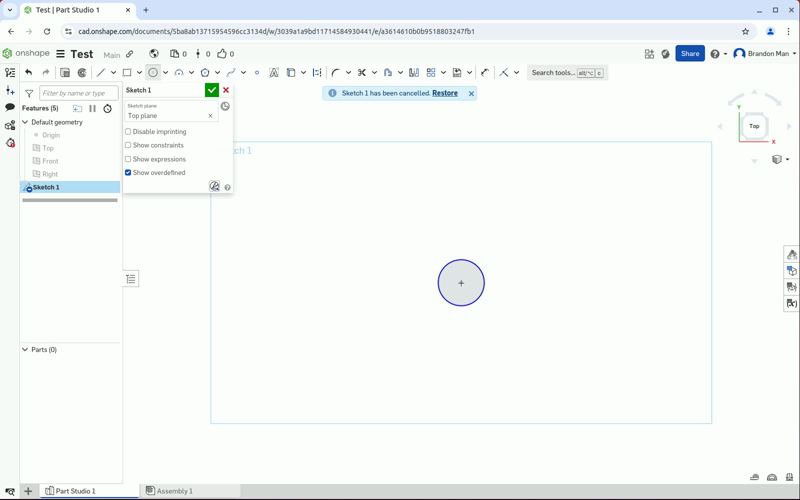
key_up(shift)
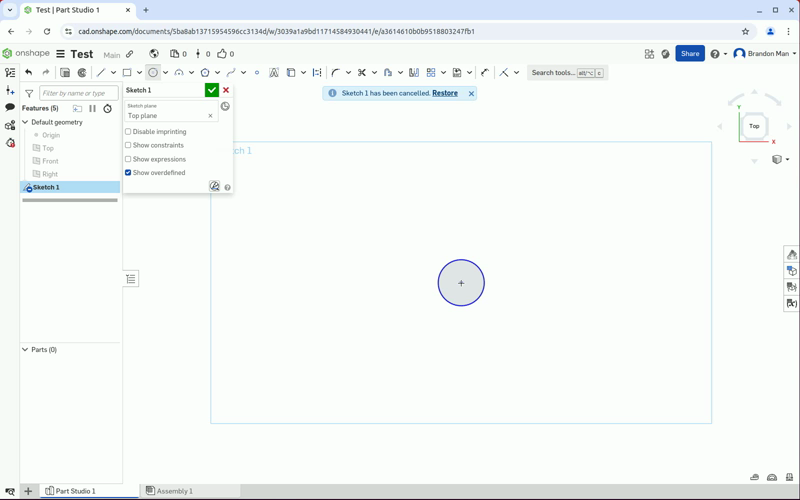
mouse_move(466, 282)
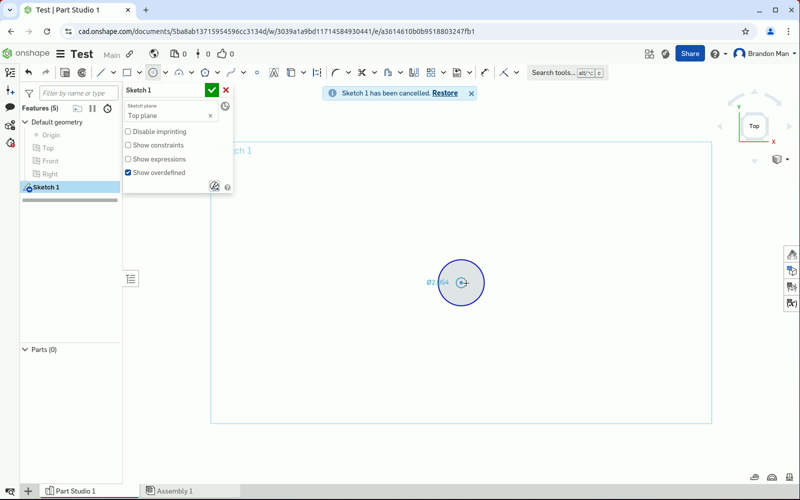
click(466, 282)
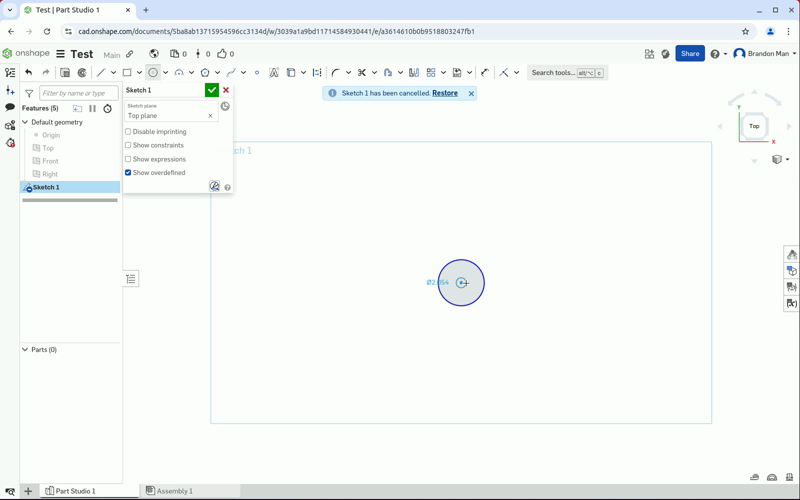
key(esc)
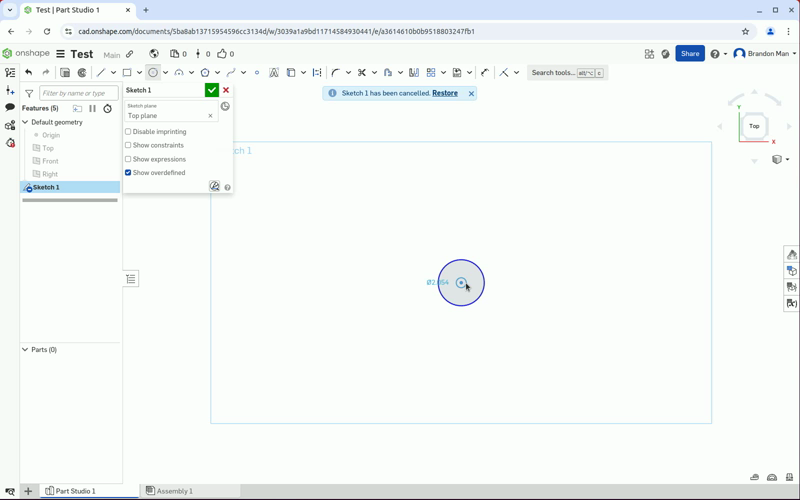
mouse_move(458, 297)
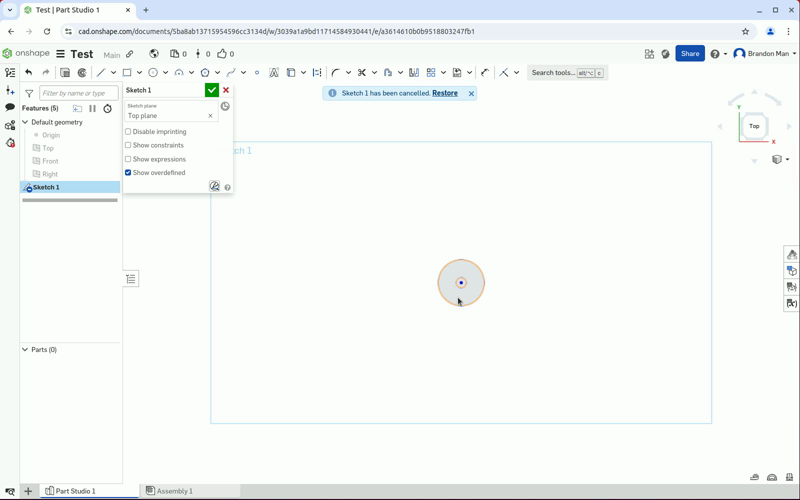
scroll(6)
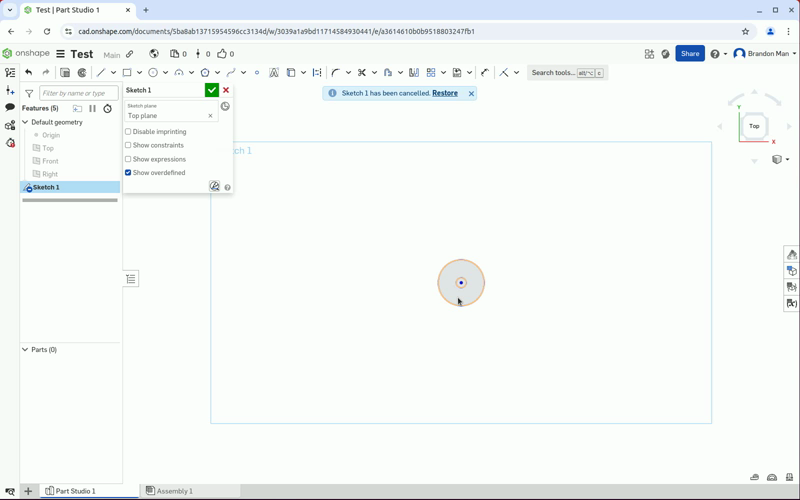
scroll(6)
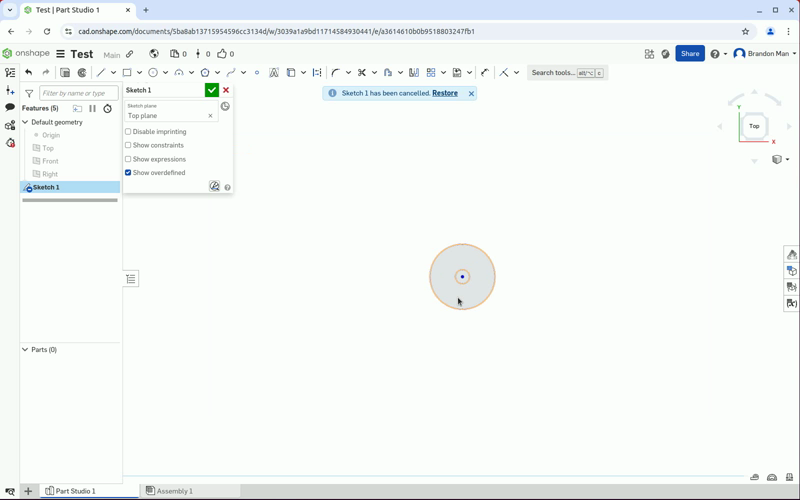
scroll(6)
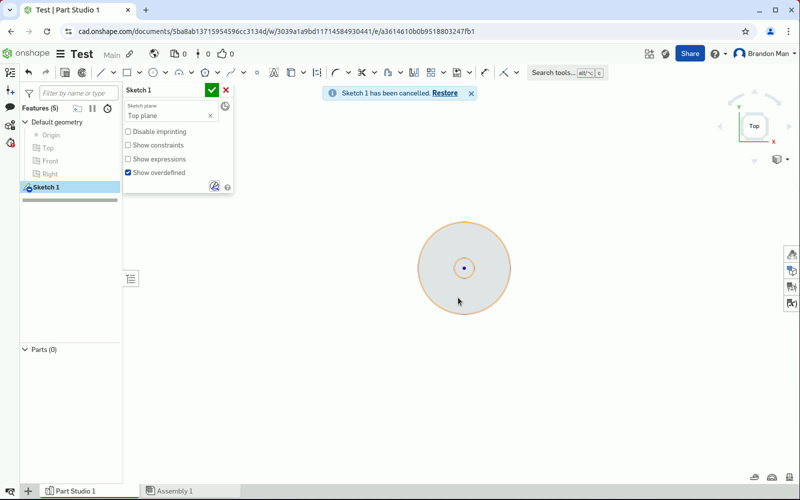
scroll(6)
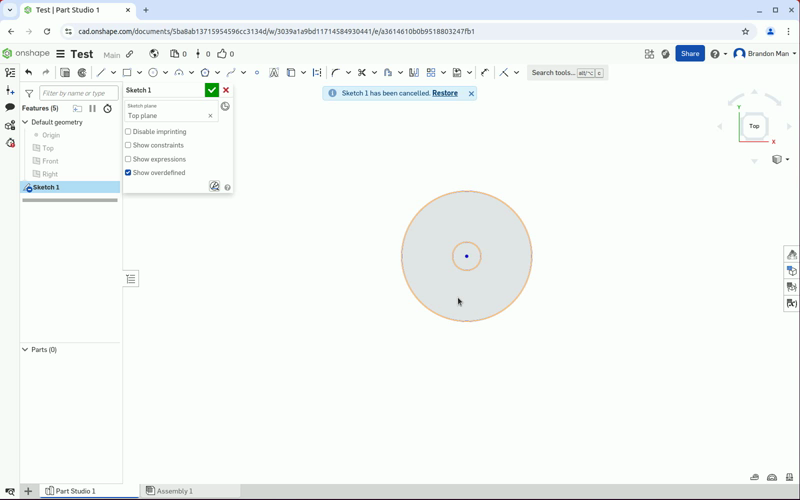
scroll(6)
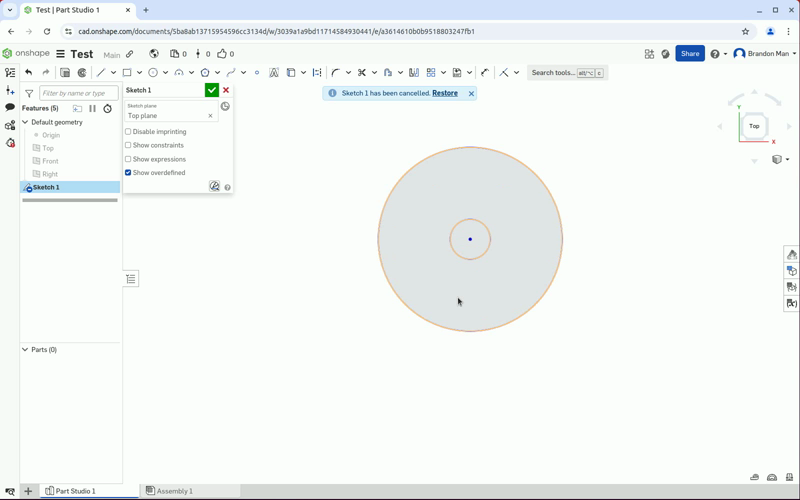
scroll(6)
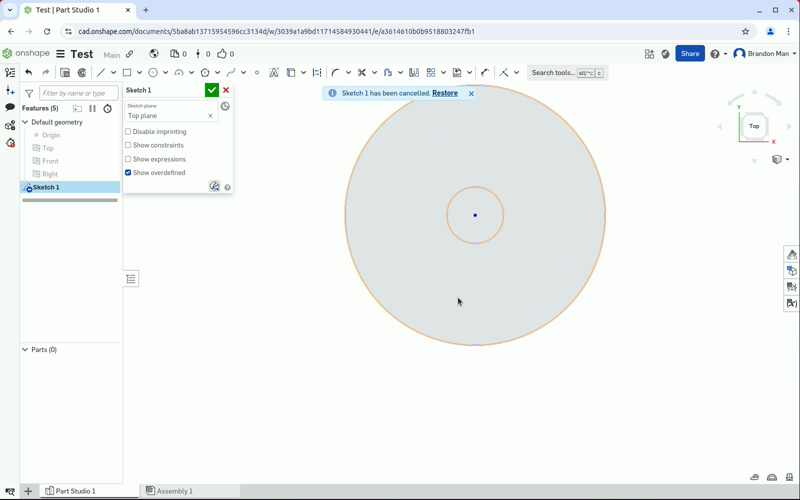
scroll(6)
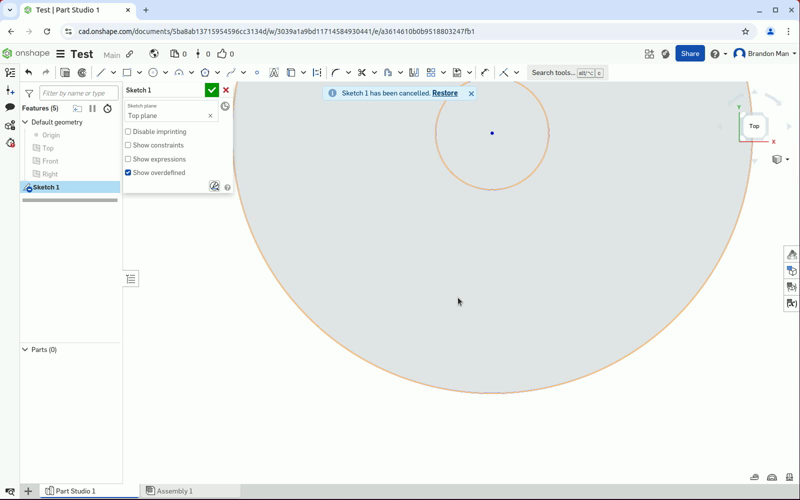
click(458, 297)
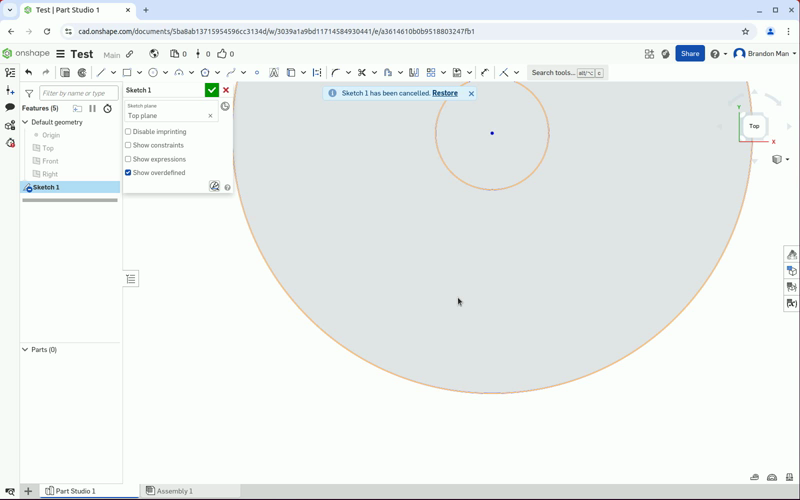
scroll(-6)
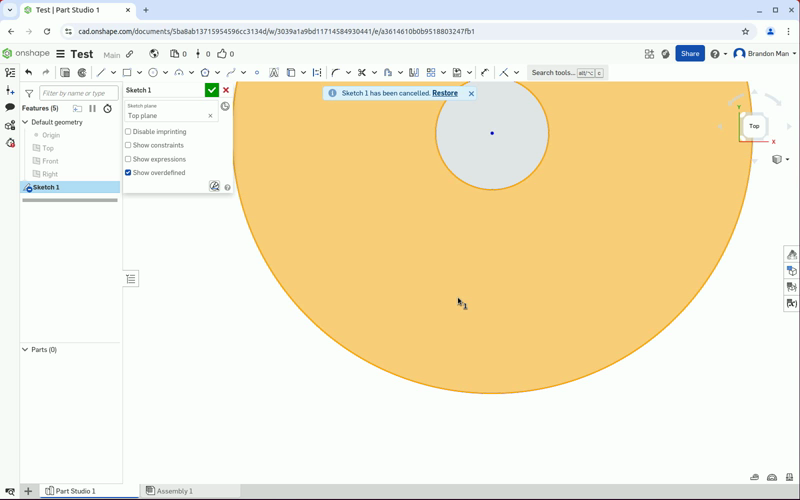
scroll(-6)
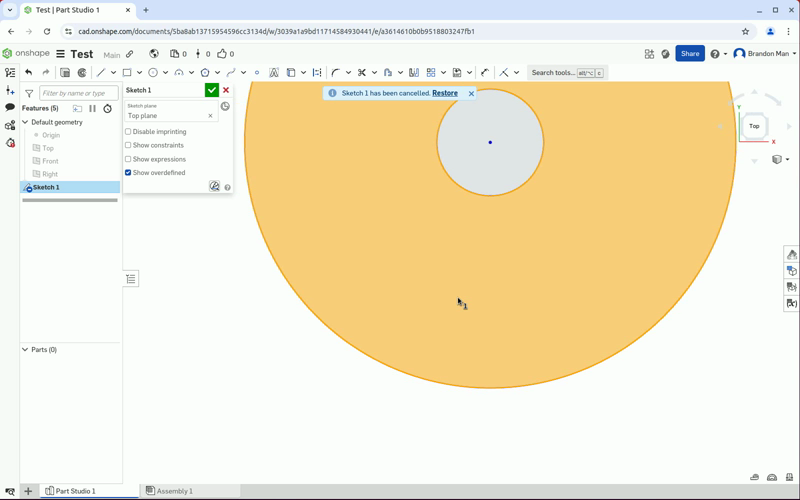
scroll(-6)
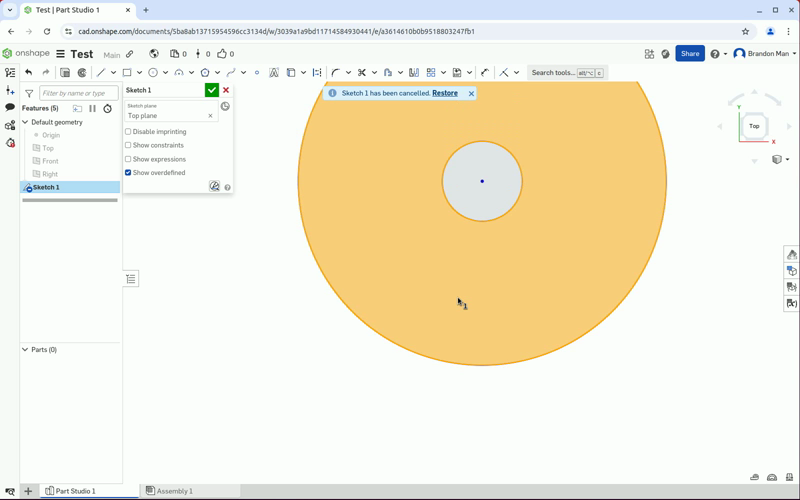
scroll(-6)
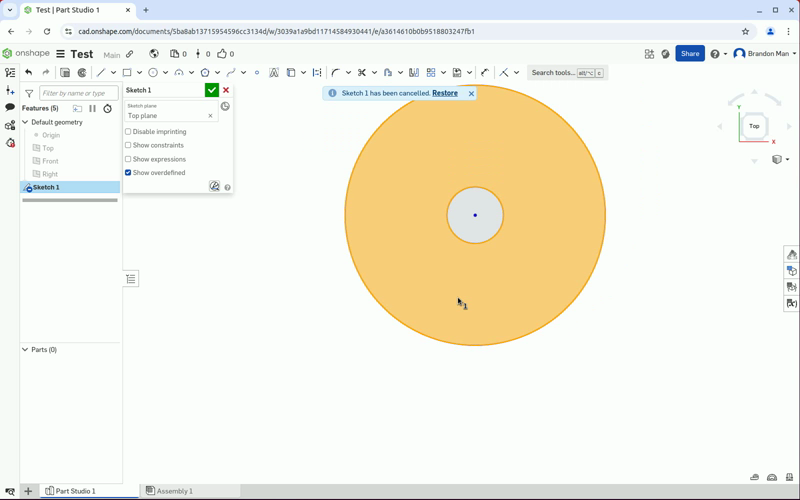
scroll(-6)
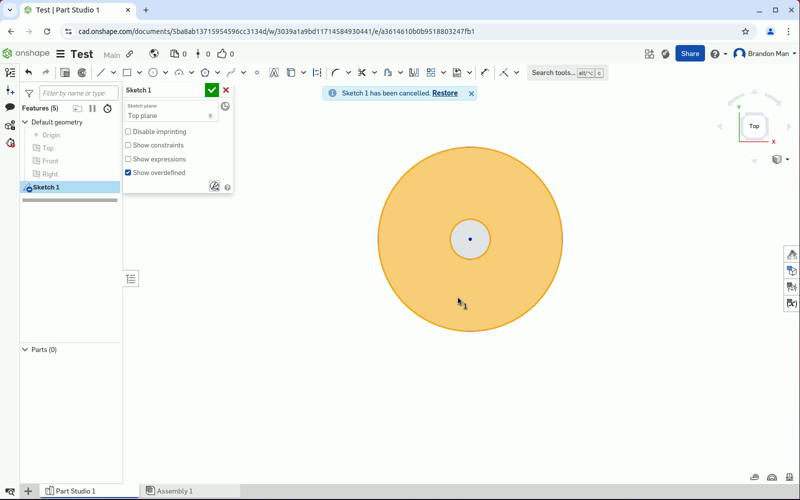
scroll(-6)
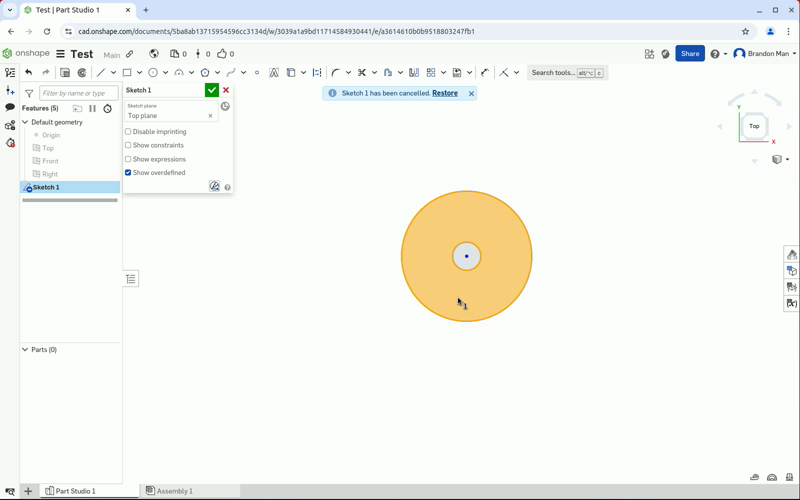
scroll(-6)
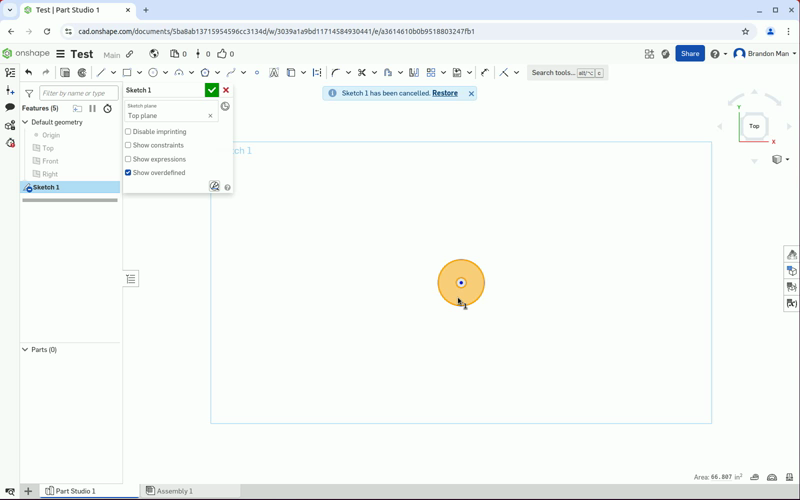
mouse_move(73, 352)
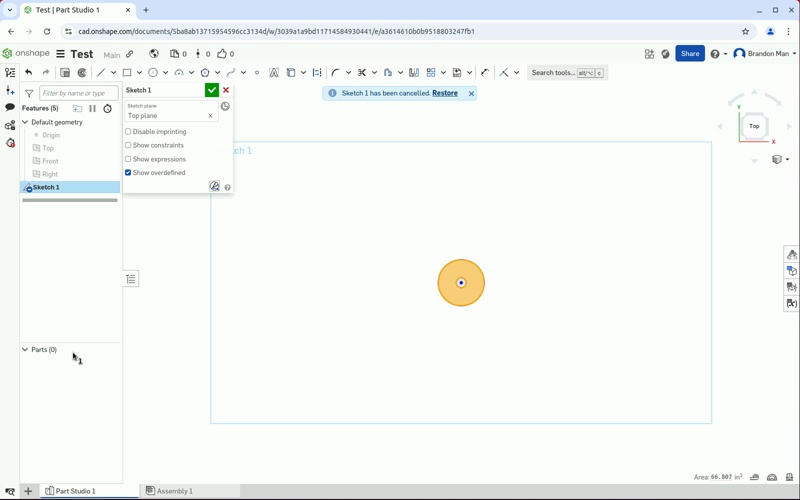
key(shift+y)
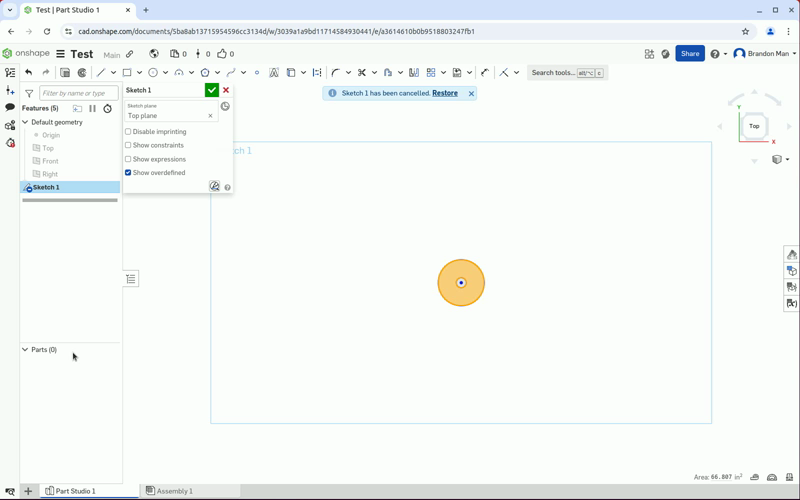
key(shift+e)
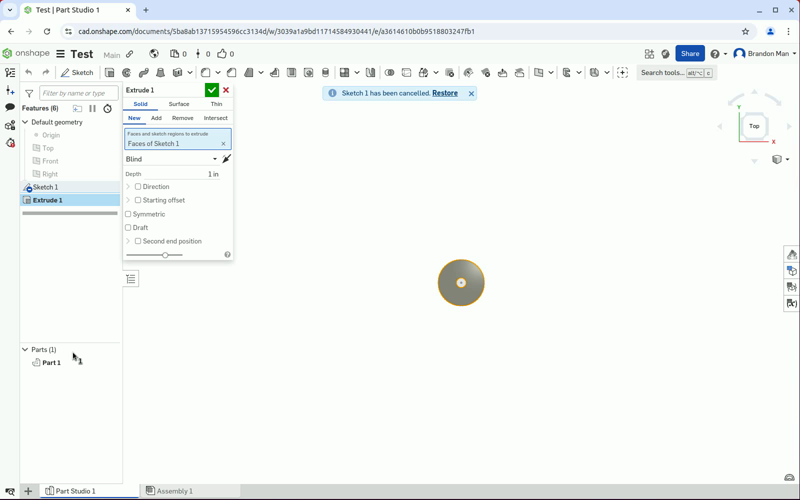
mouse_move(143, 106)
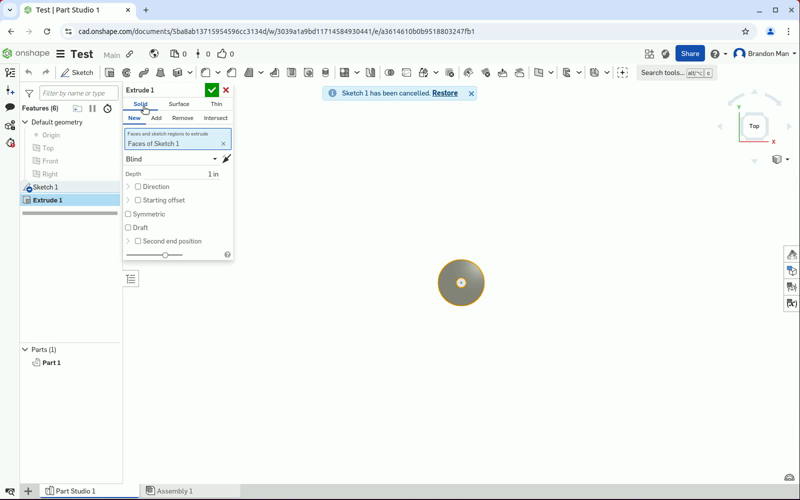
click(143, 106)
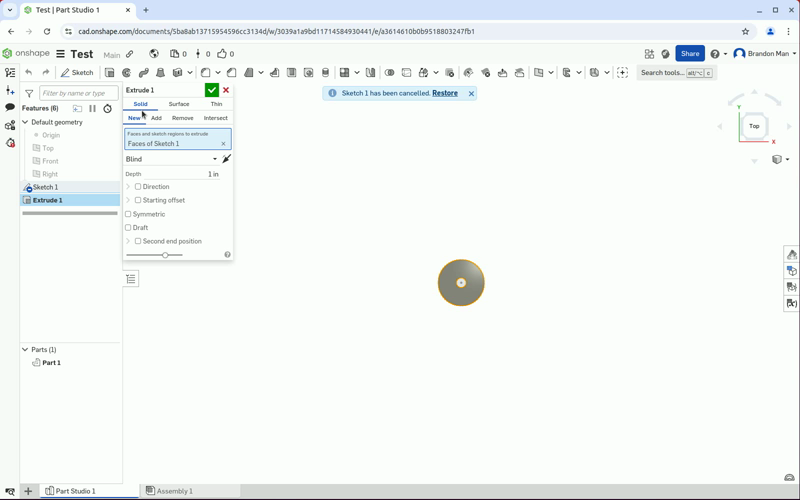
mouse_move(137, 120)
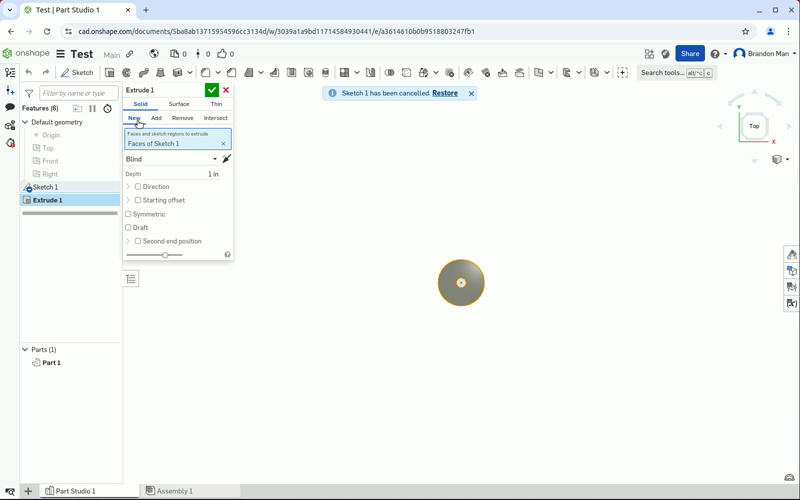
click(137, 120)
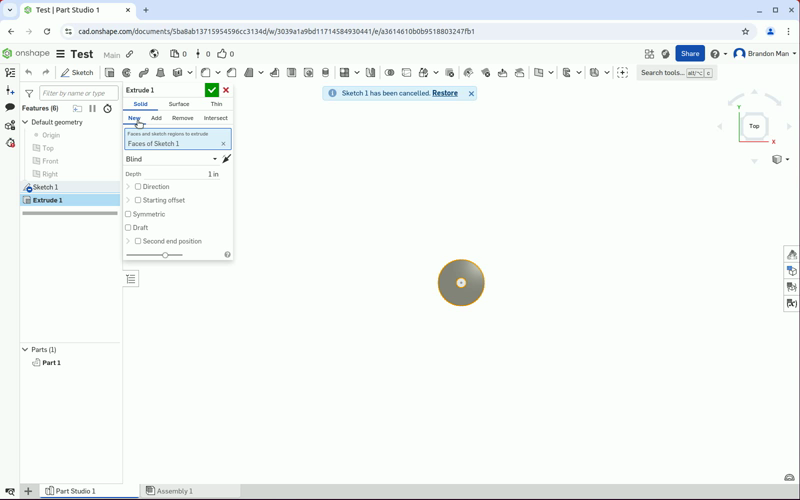
key(tab, 4)
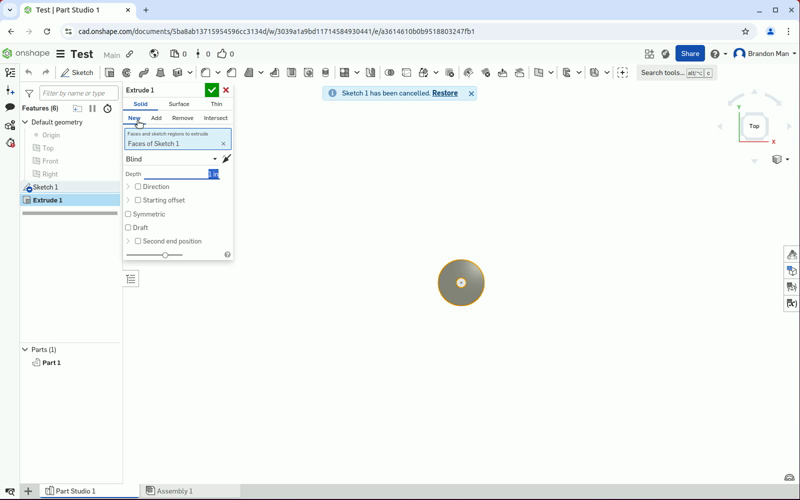
text(1.926)
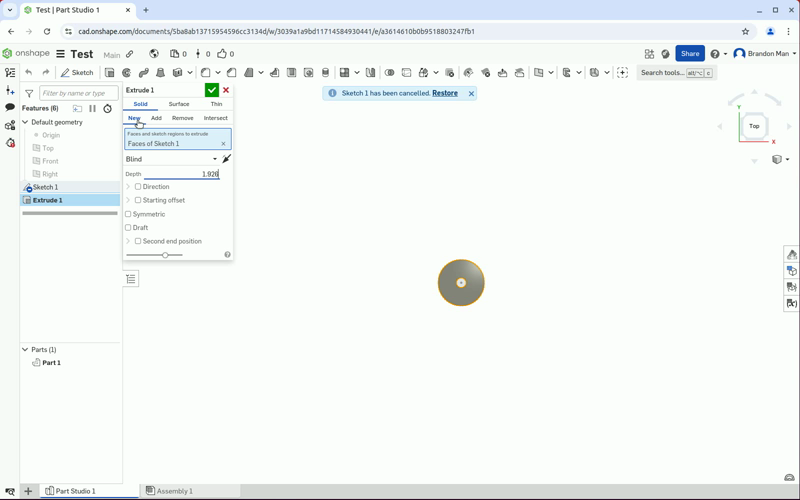
key(enter)
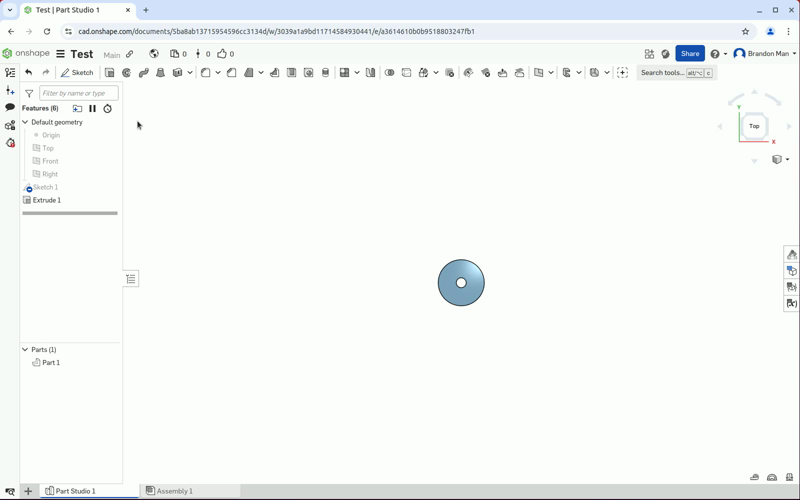
key(shift+h)
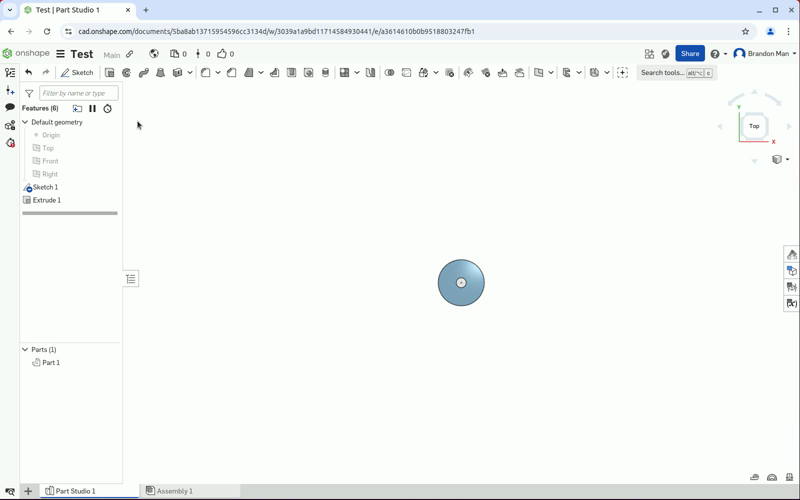
key(shift+h)
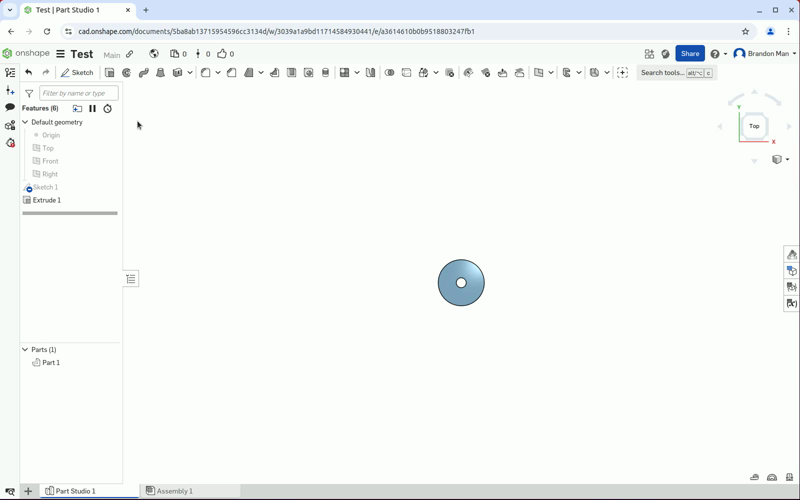
mouse_move(73, 189)
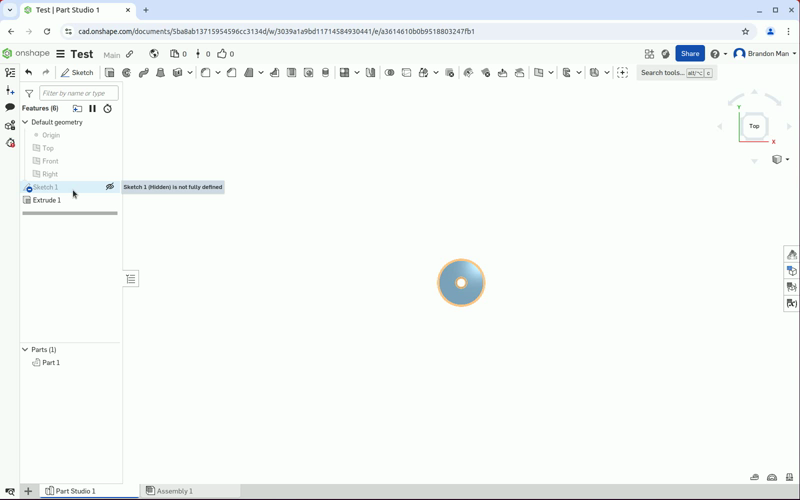
click(73, 189)
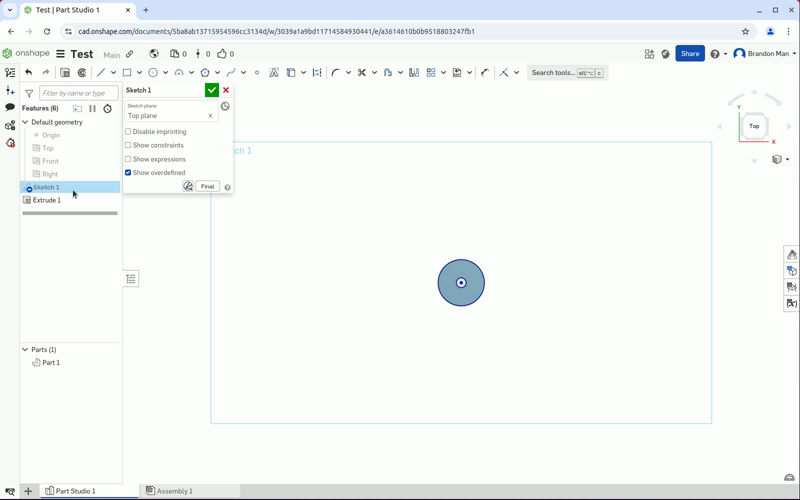
mouse_move(229, 92)
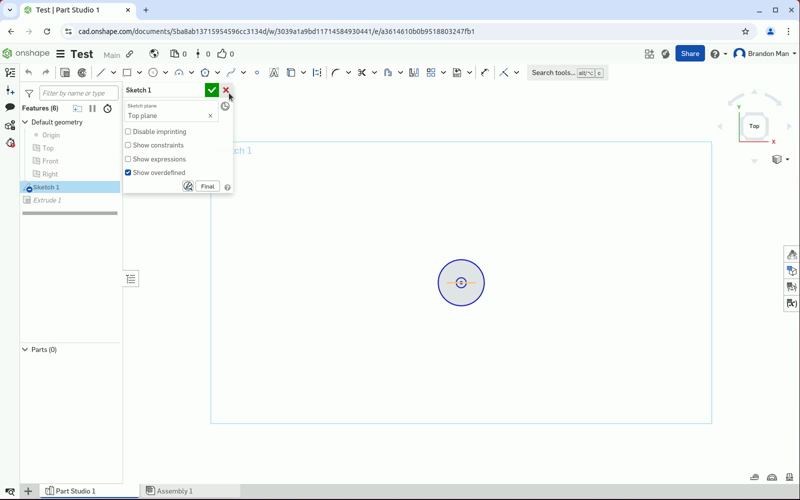
click(229, 92)
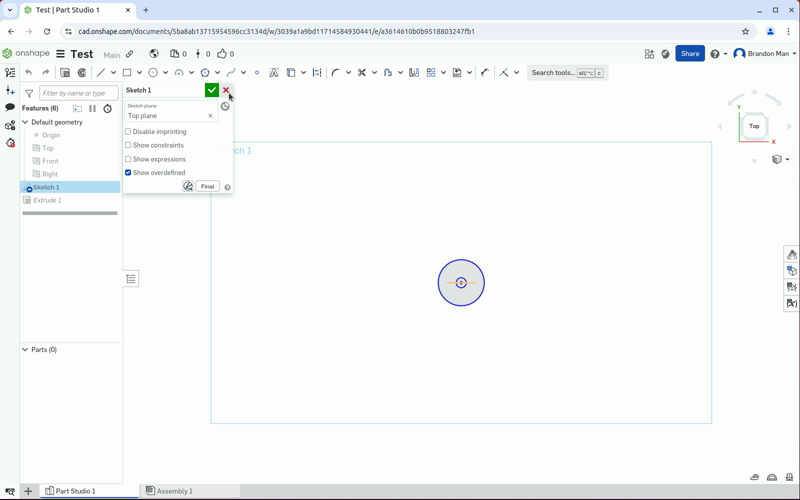
key(shift+s)
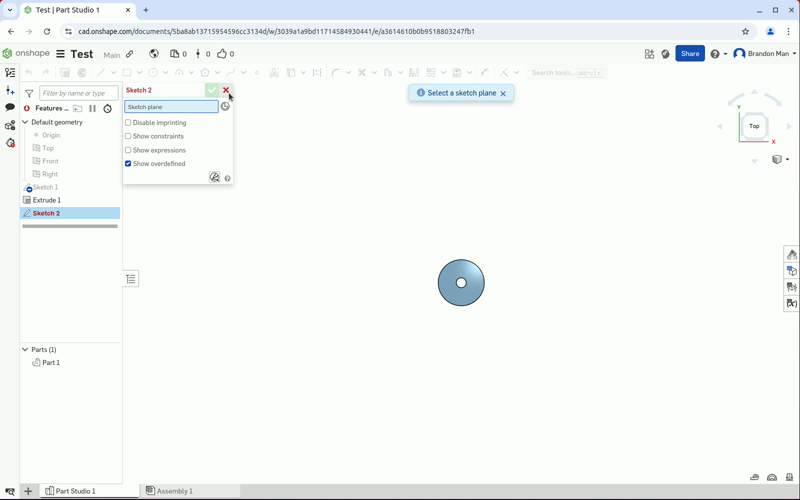
mouse_move(73, 150)
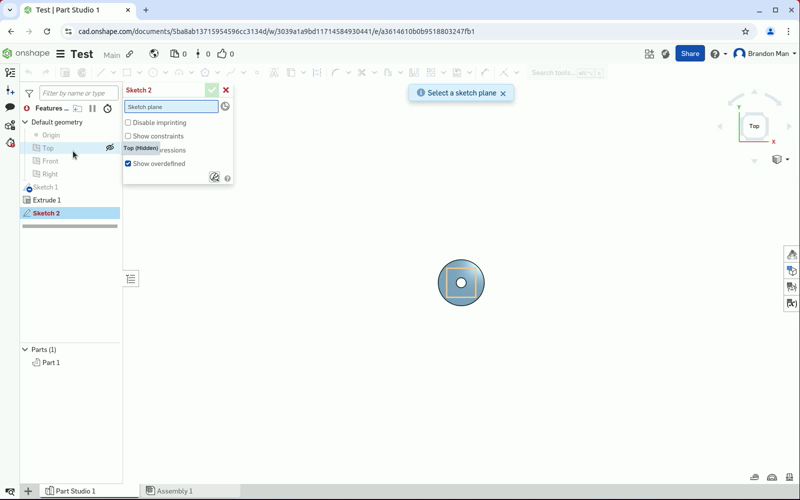
click(73, 150)
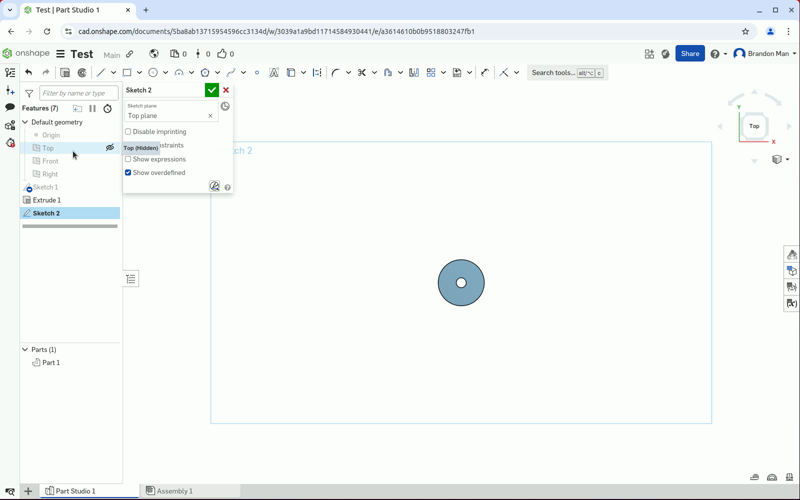
mouse_move(73, 352)
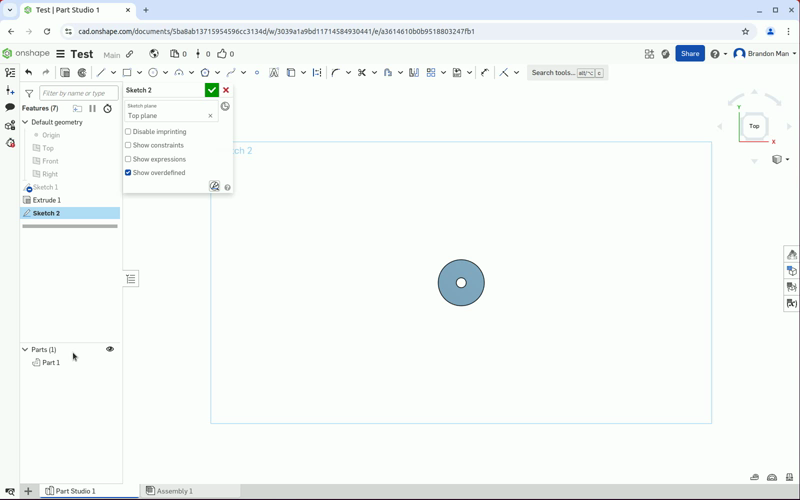
key(y)
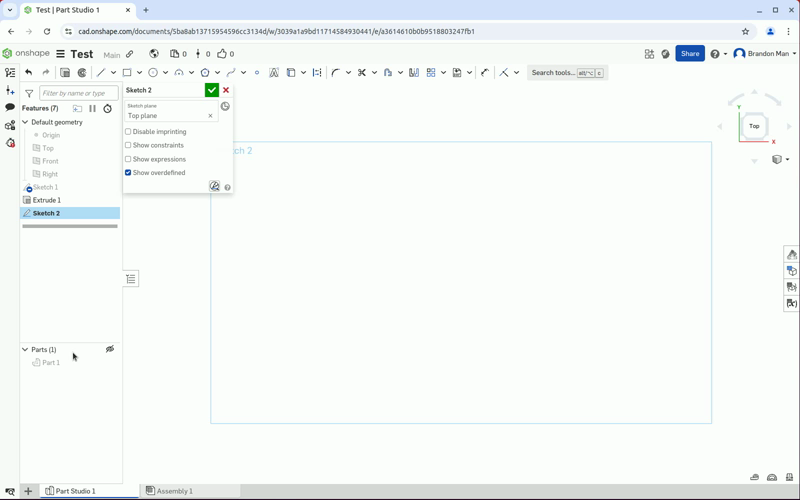
key(a)
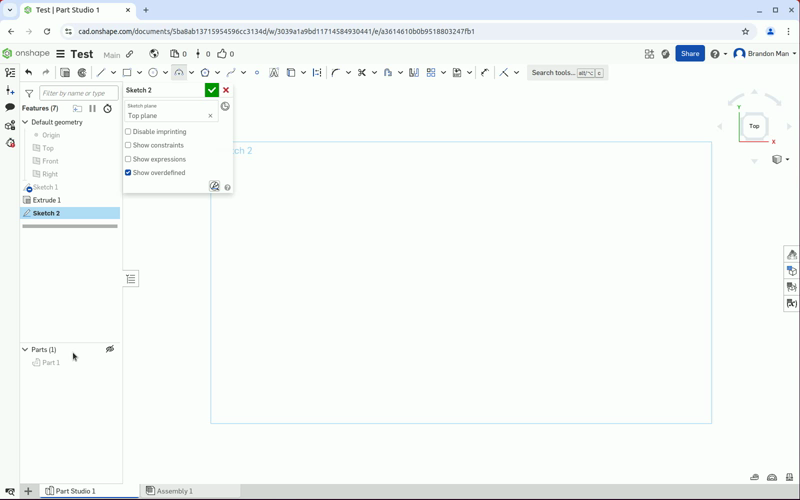
key_down(shift)
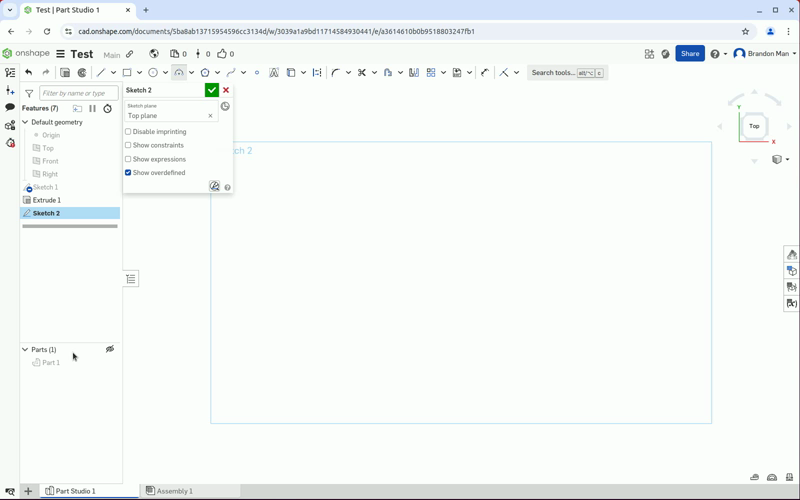
mouse_move(438, 282)
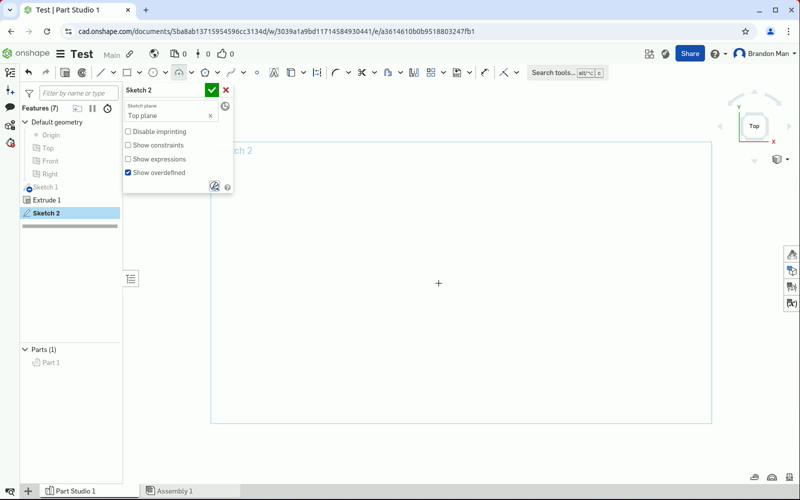
click(438, 282)
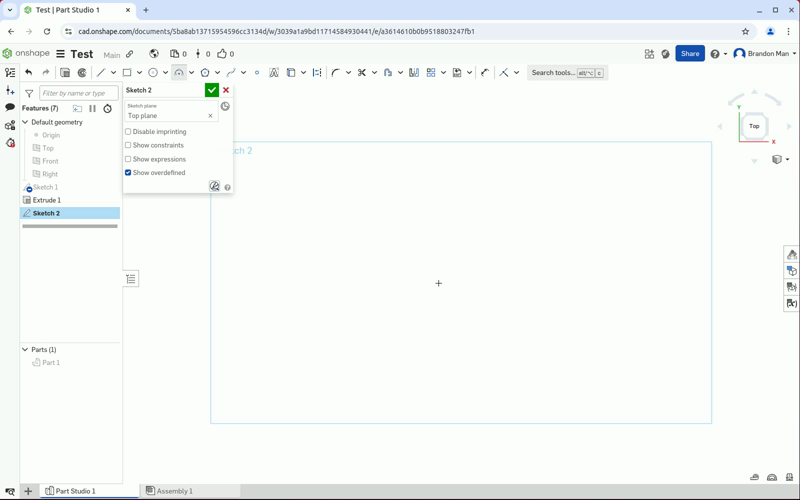
key_up(shift)
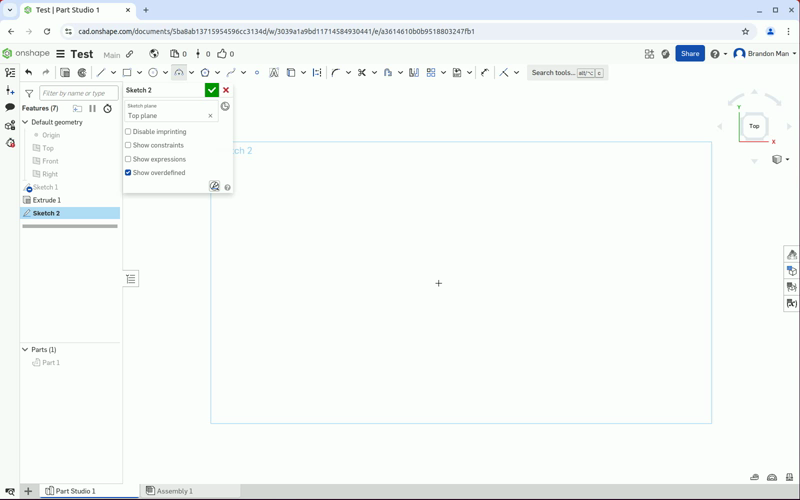
key_down(shift)
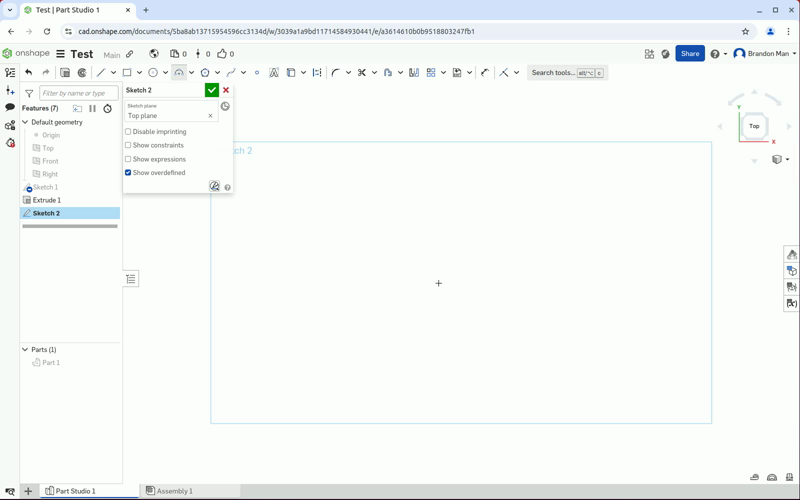
mouse_move(484, 282)
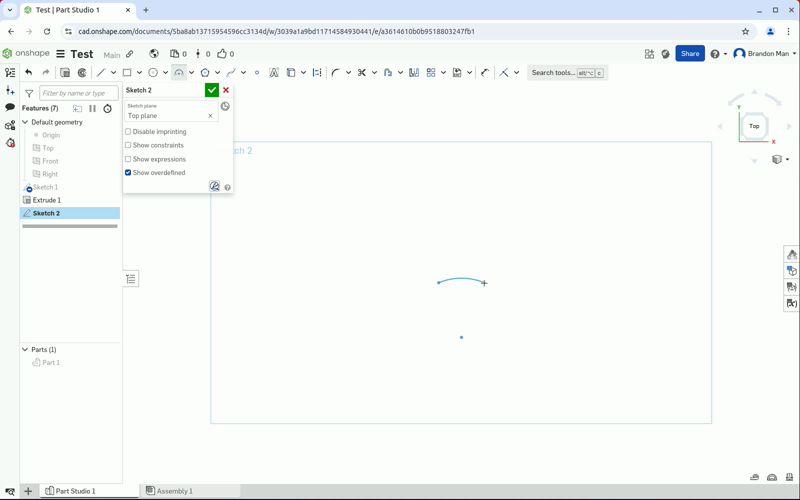
click(484, 282)
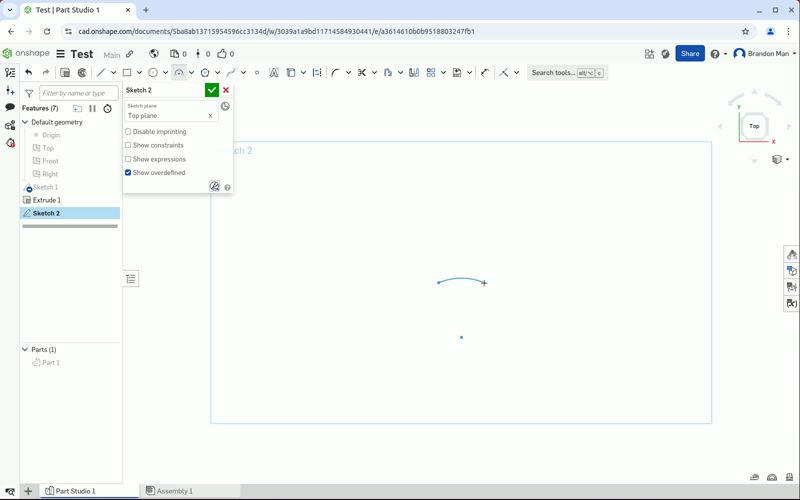
mouse_move(461, 260)
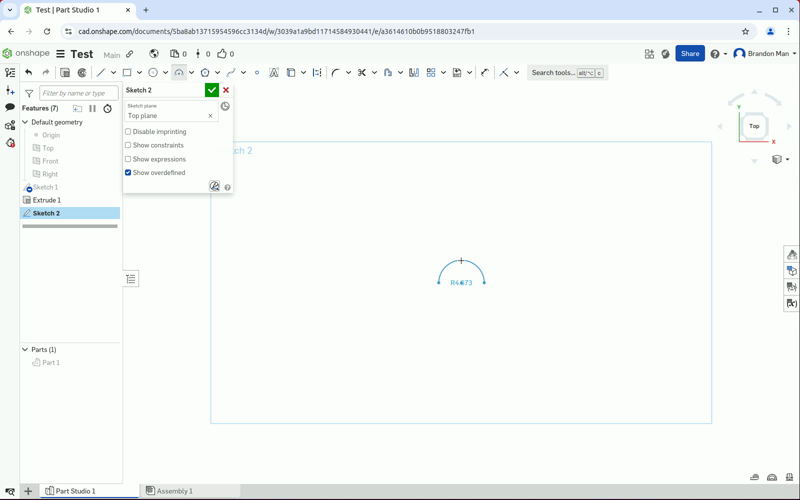
click(461, 260)
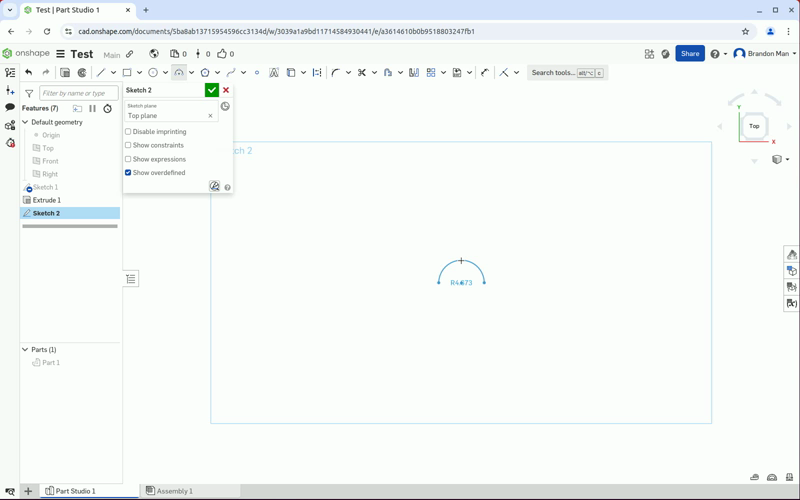
key_up(shift)
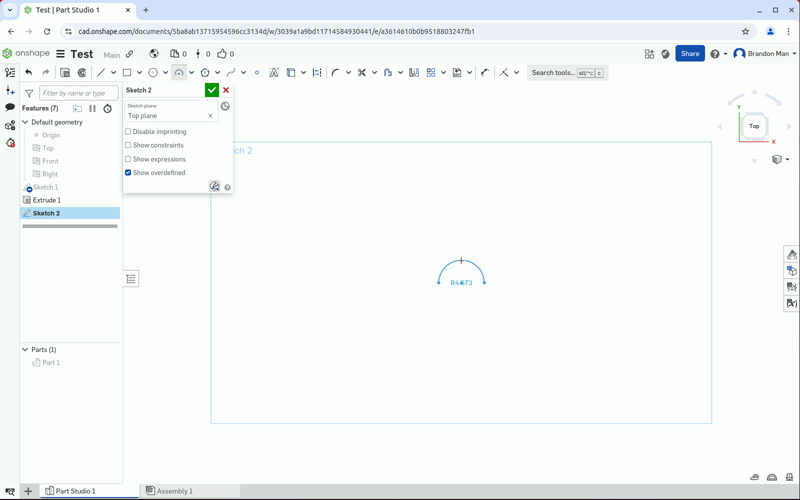
key(esc)
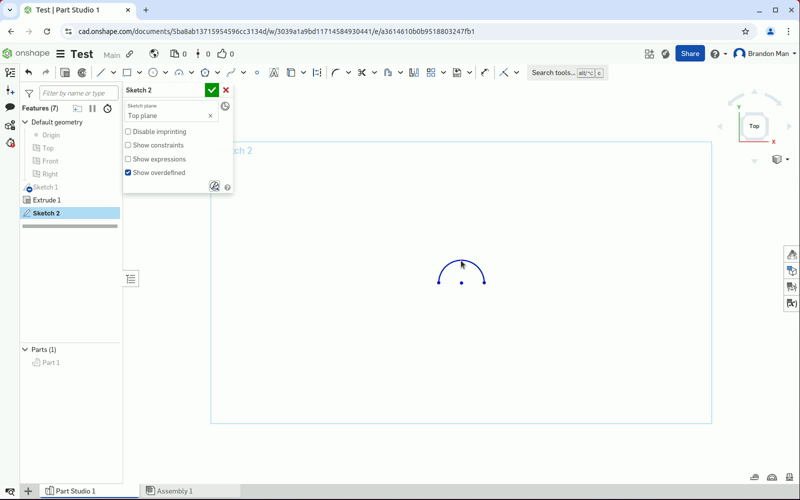
key(l)
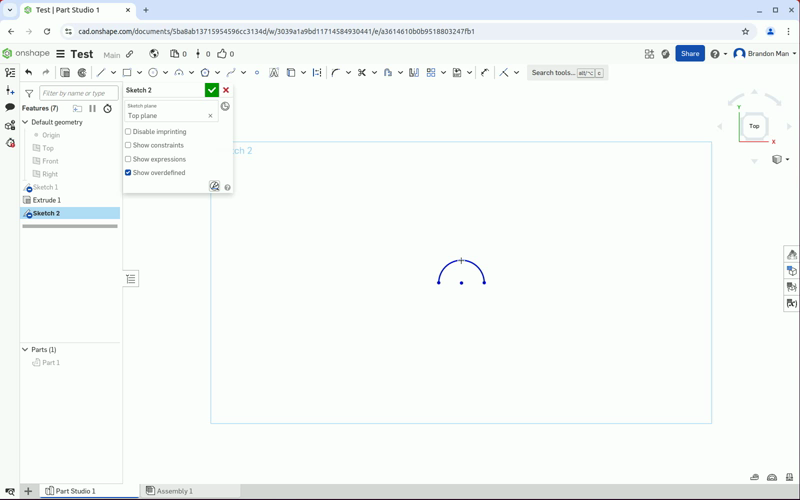
mouse_move(484, 282)
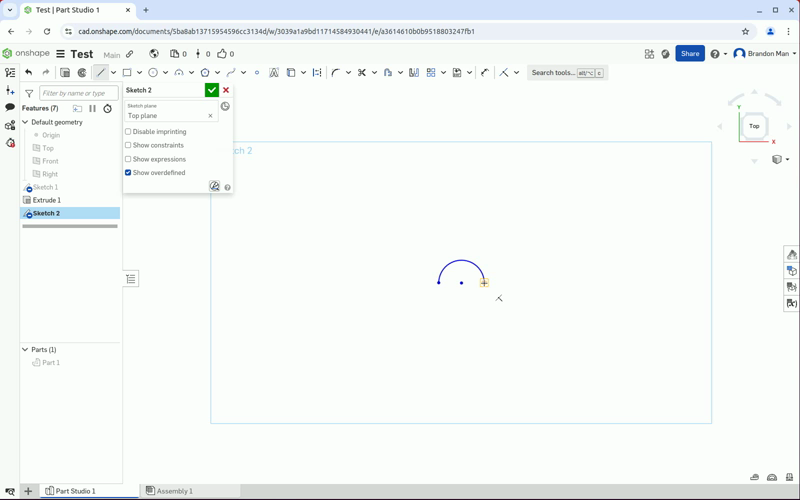
click(484, 282)
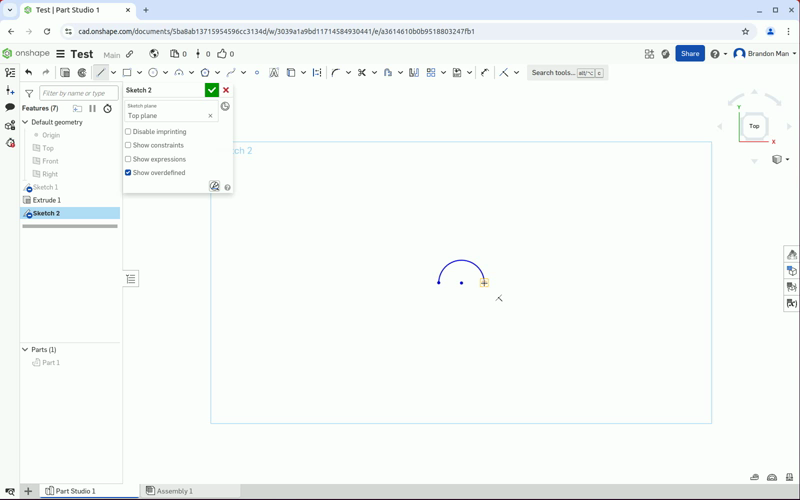
key_down(shift)
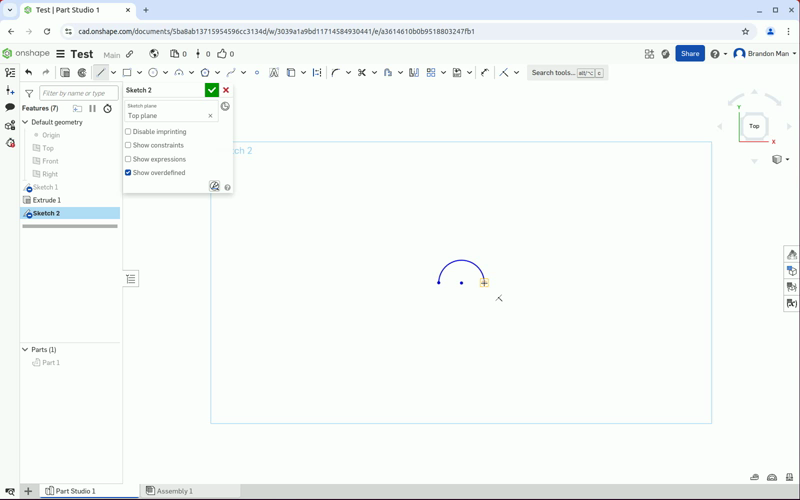
mouse_move(484, 192)
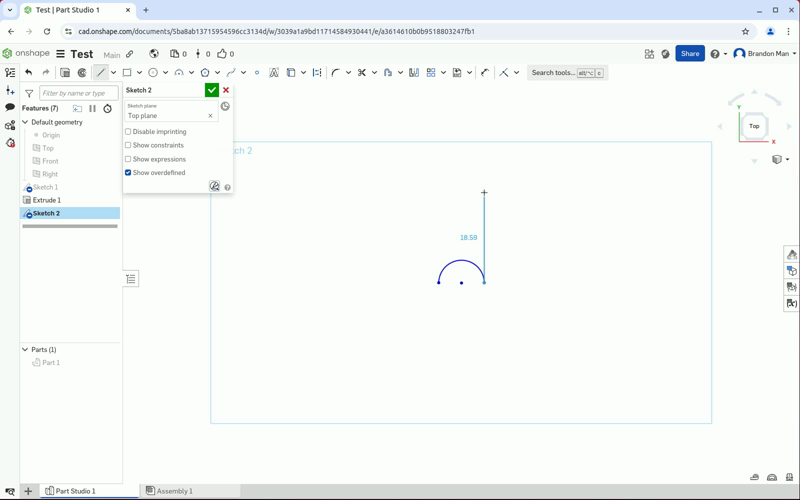
click(484, 192)
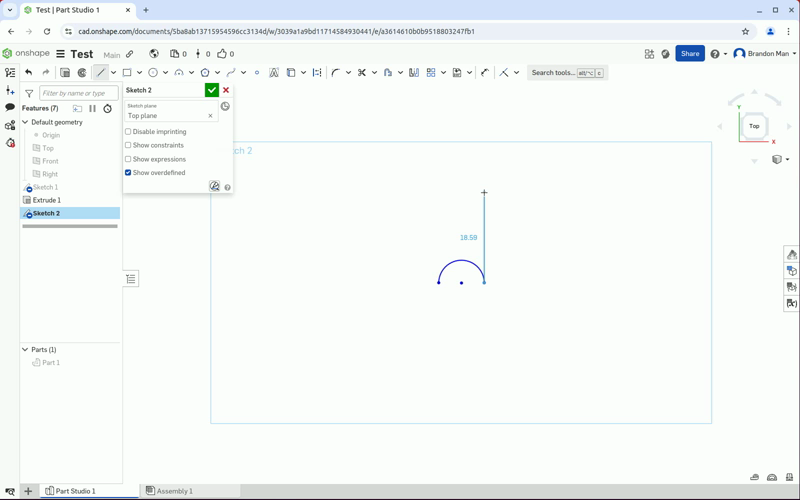
key_up(shift)
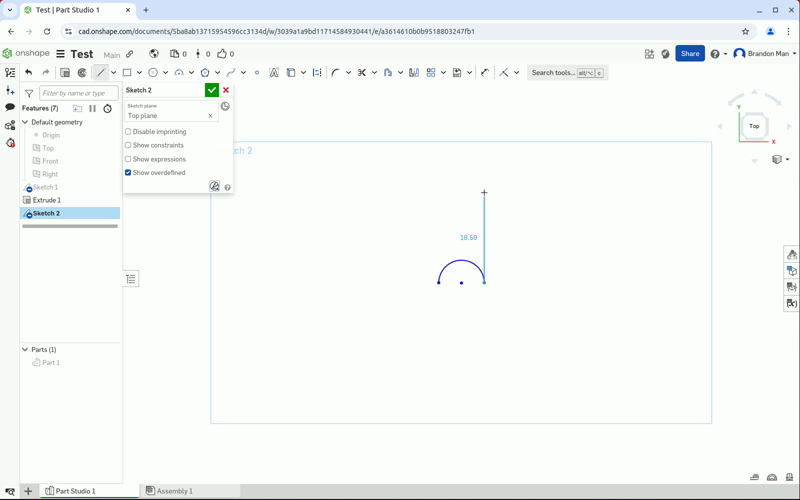
key(esc)
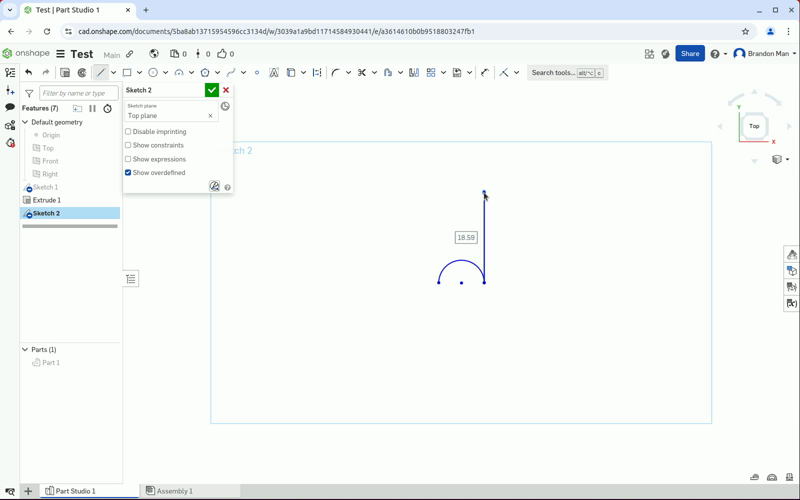
key(a)
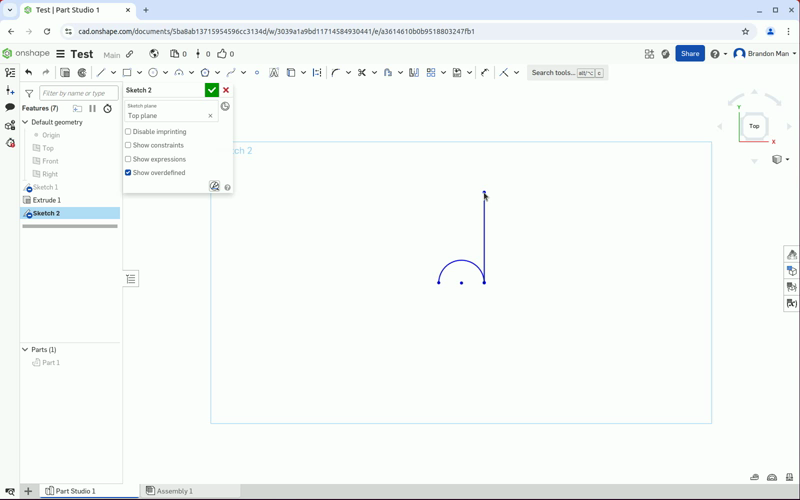
mouse_move(484, 192)
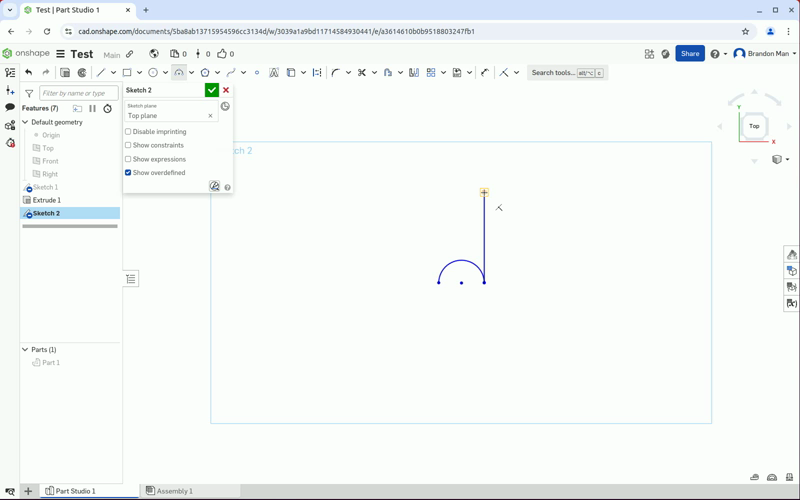
click(484, 192)
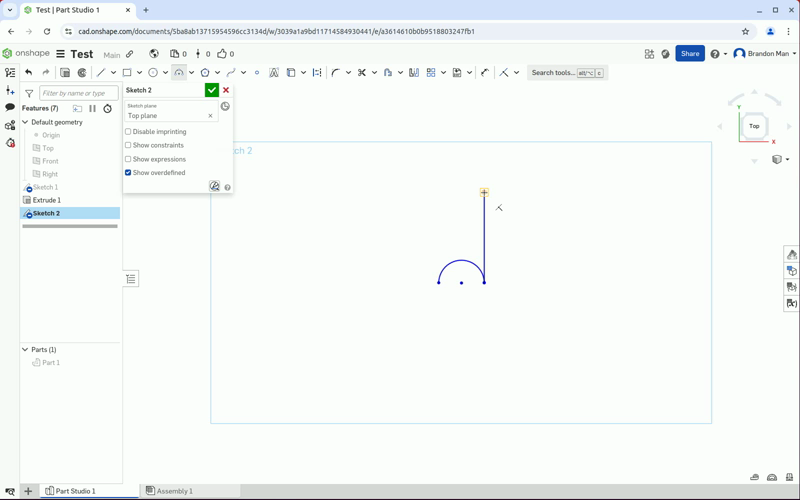
key_down(shift)
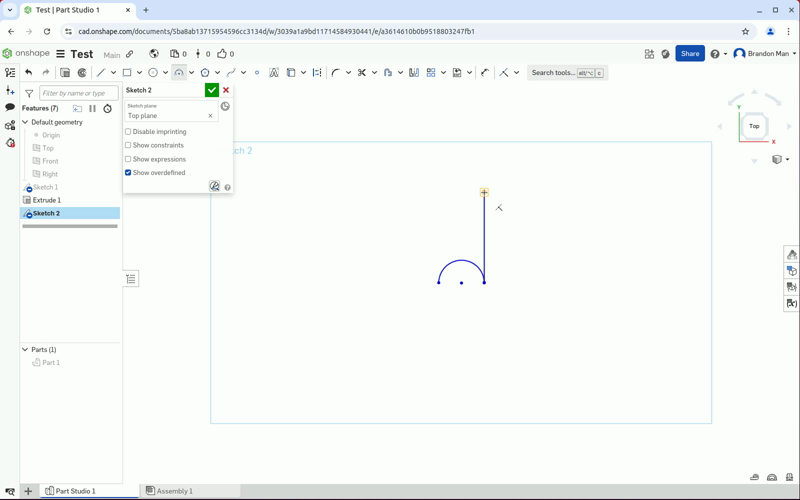
mouse_move(438, 192)
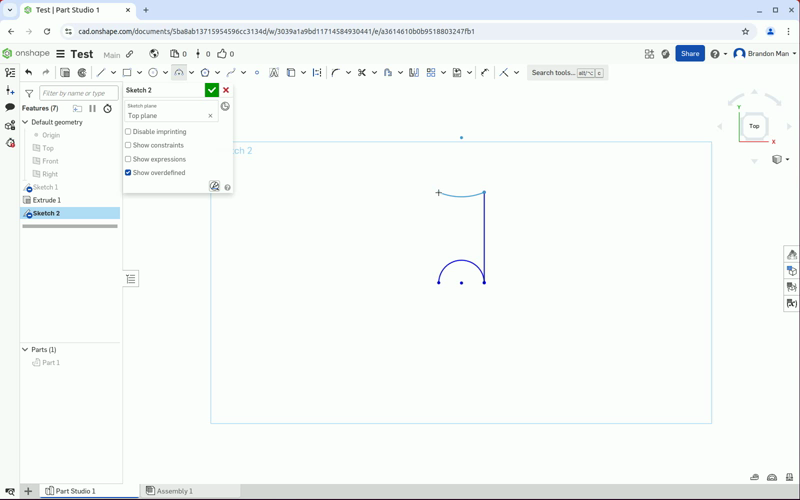
click(438, 192)
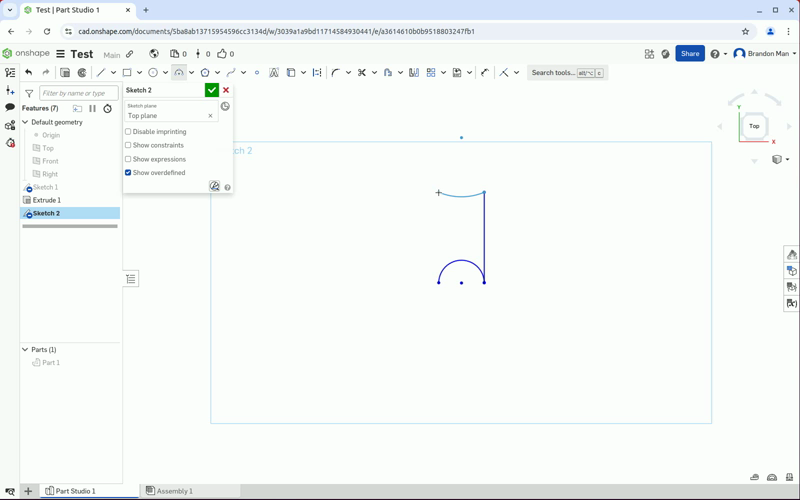
mouse_move(461, 215)
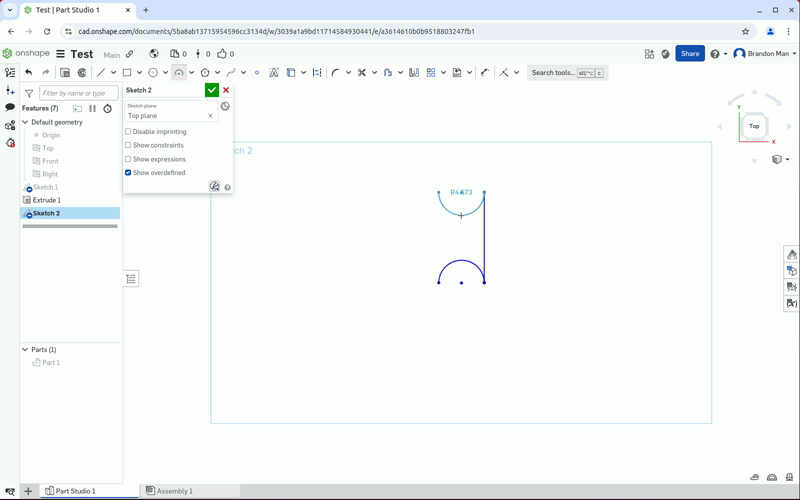
click(461, 215)
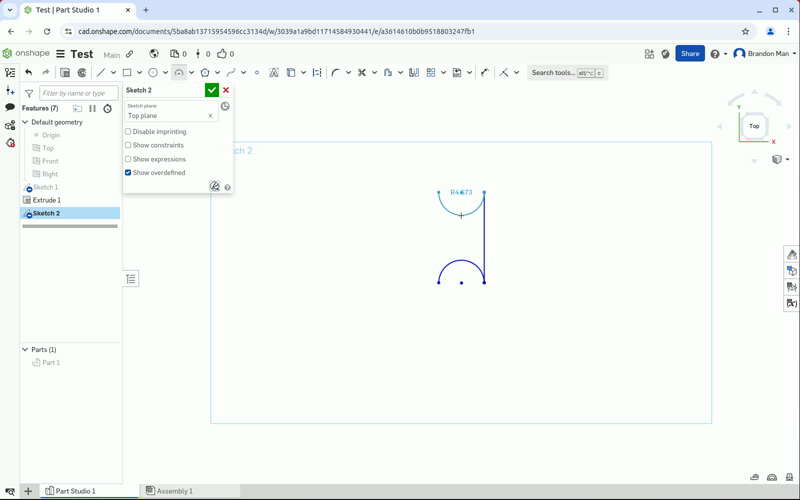
key_up(shift)
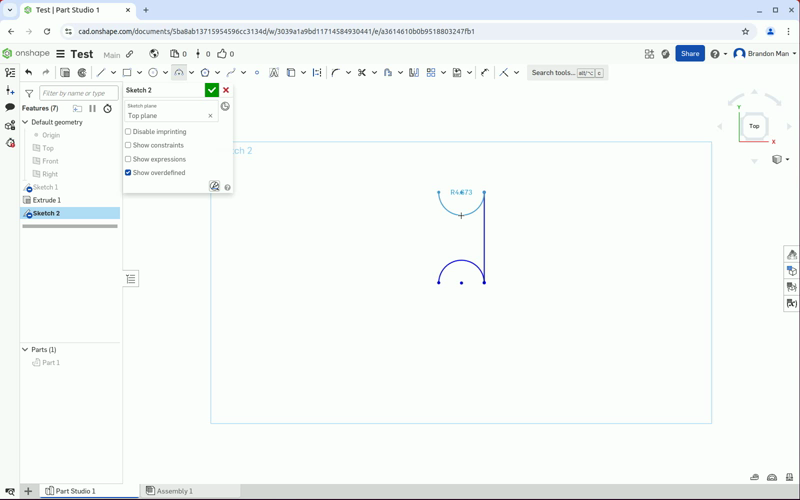
key(esc)
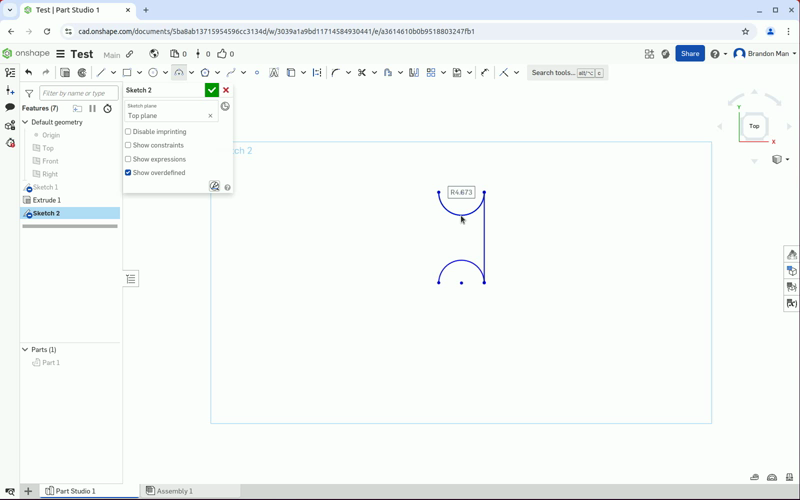
key(l)
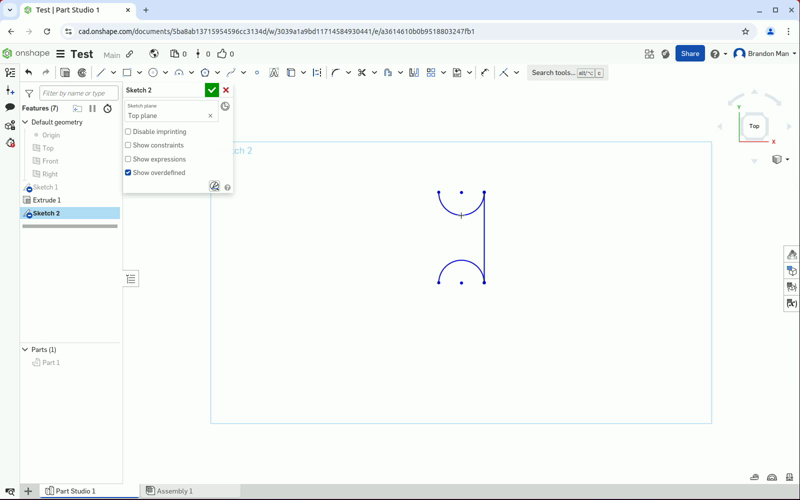
mouse_move(438, 192)
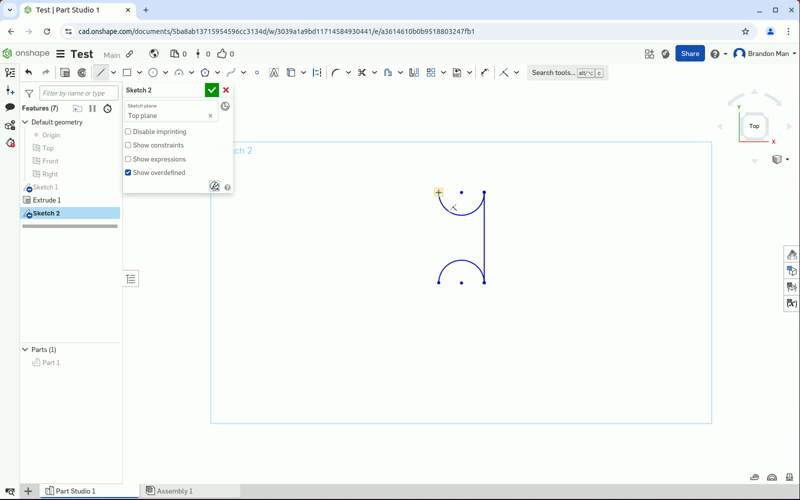
click(438, 192)
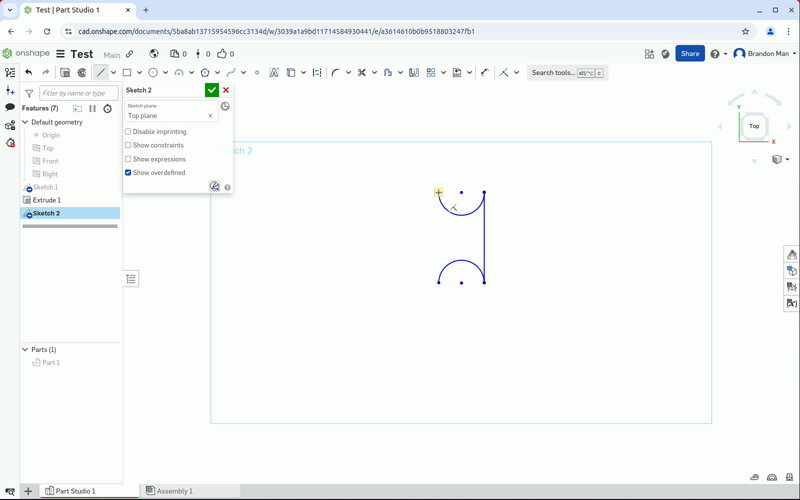
key_down(shift)
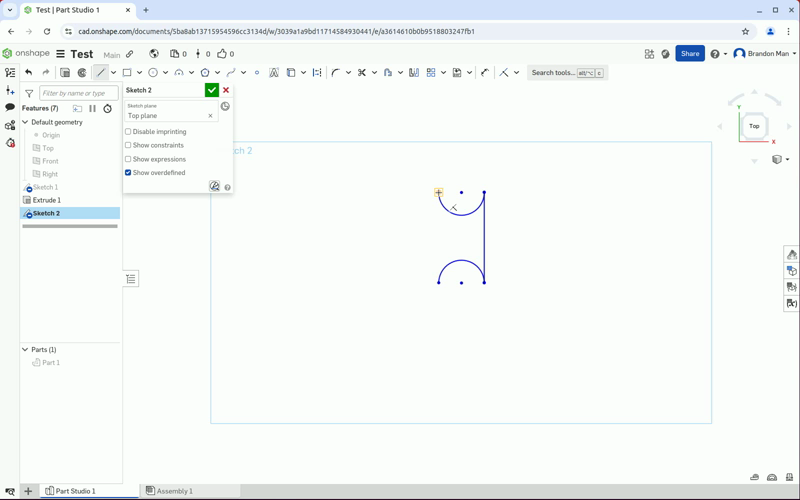
mouse_move(438, 282)
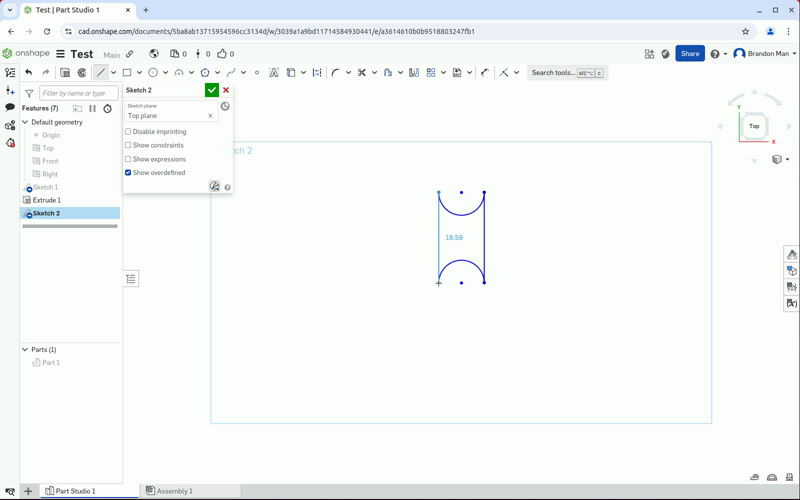
key_up(shift)
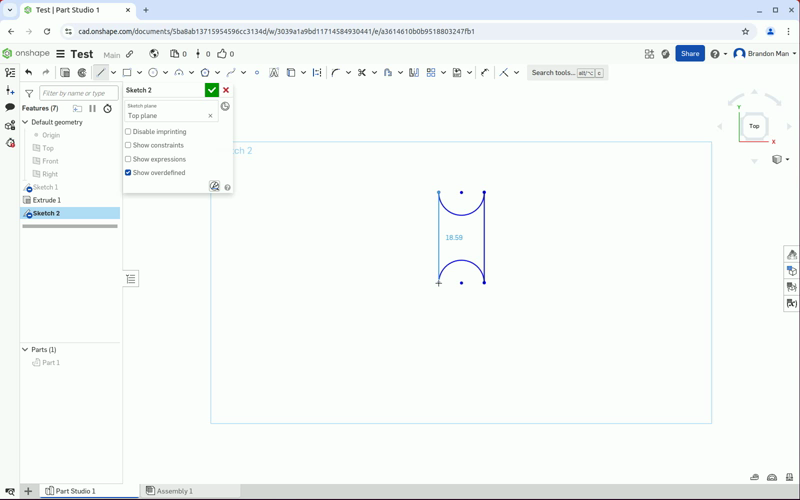
click(438, 282)
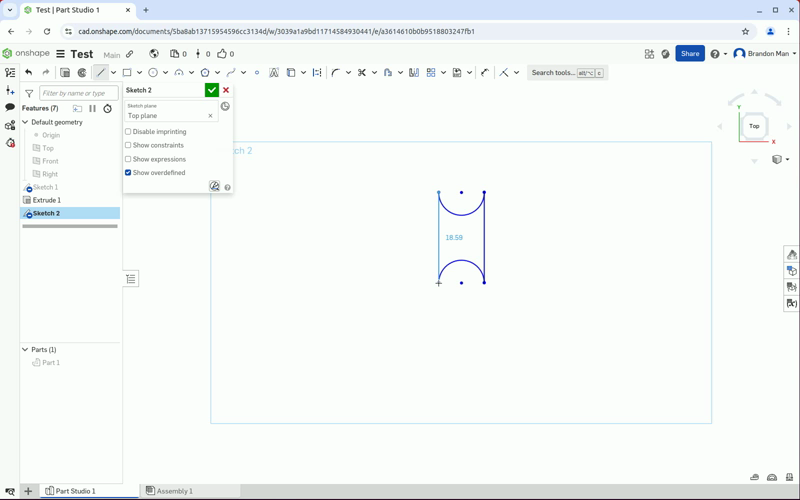
key(esc)
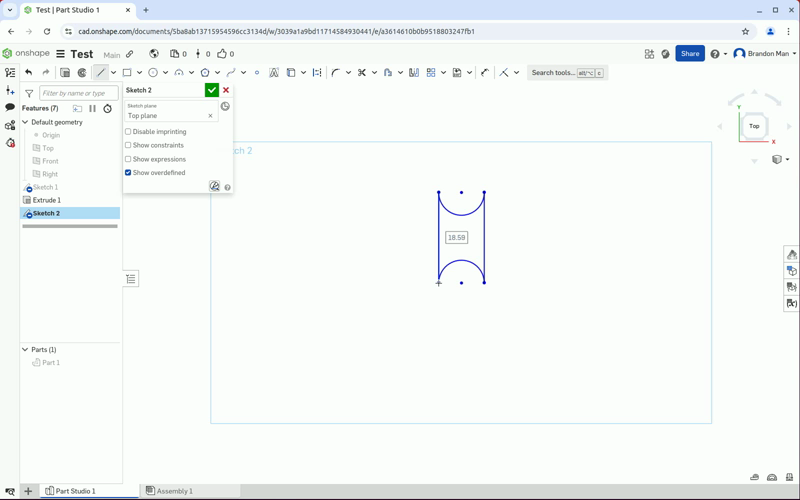
mouse_move(448, 213)
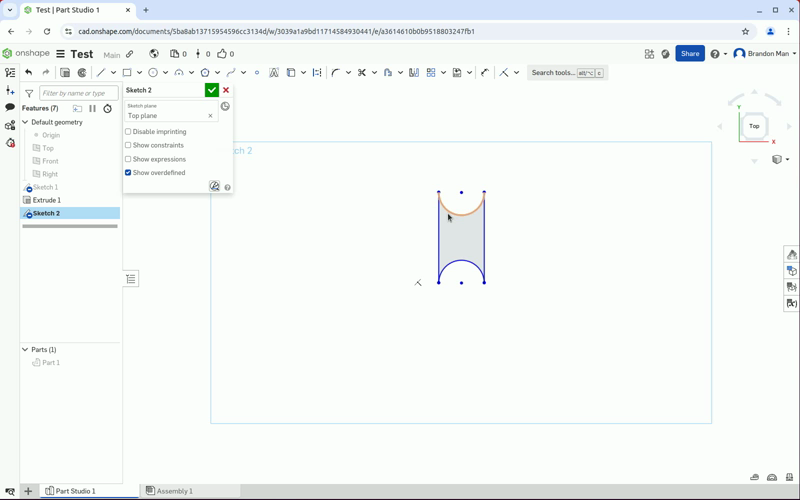
scroll(6)
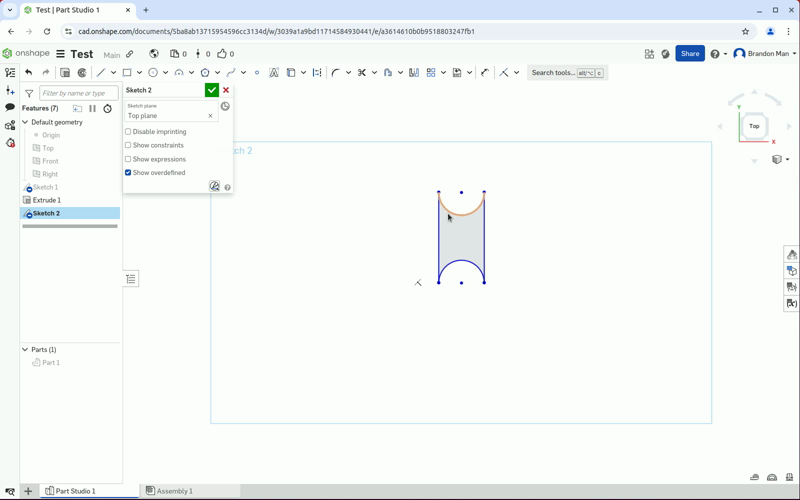
scroll(6)
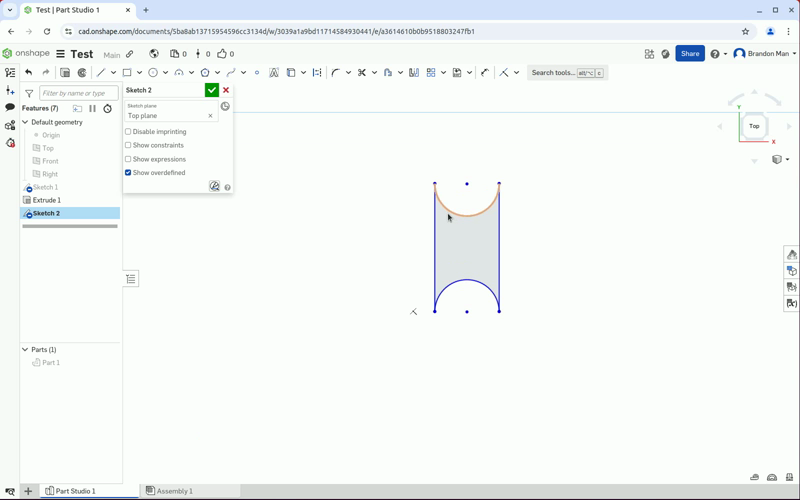
scroll(6)
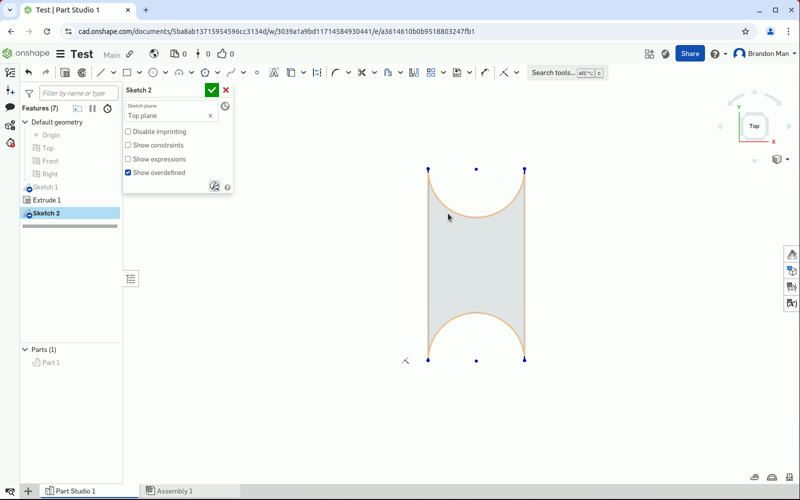
scroll(6)
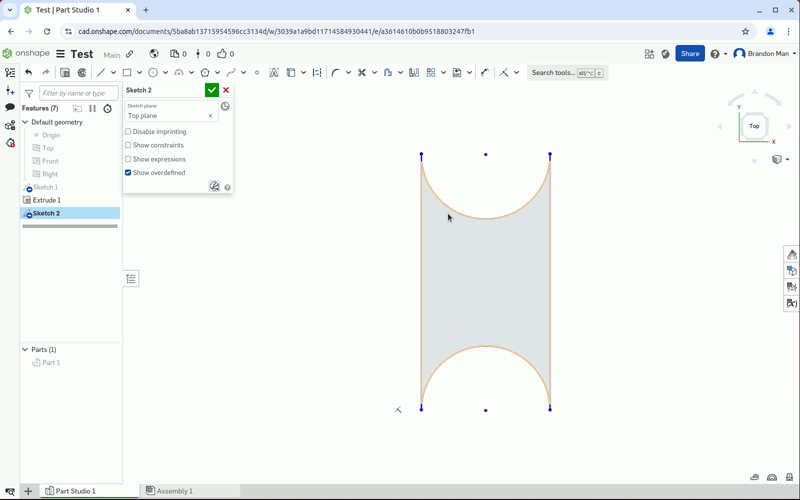
scroll(6)
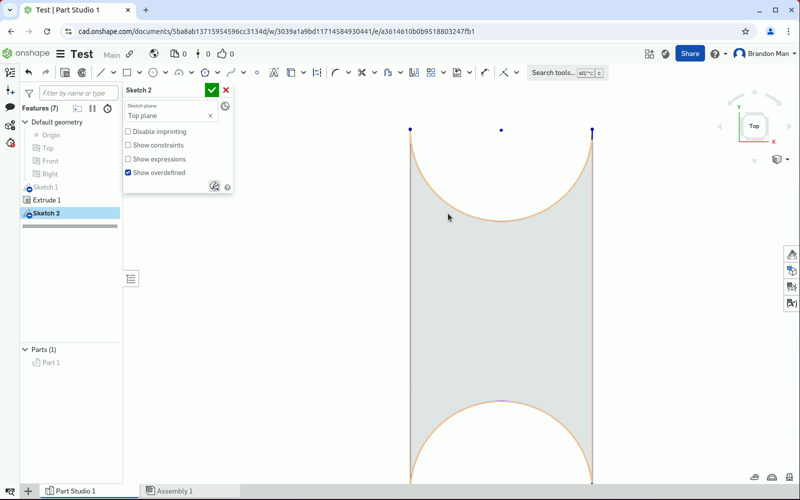
scroll(6)
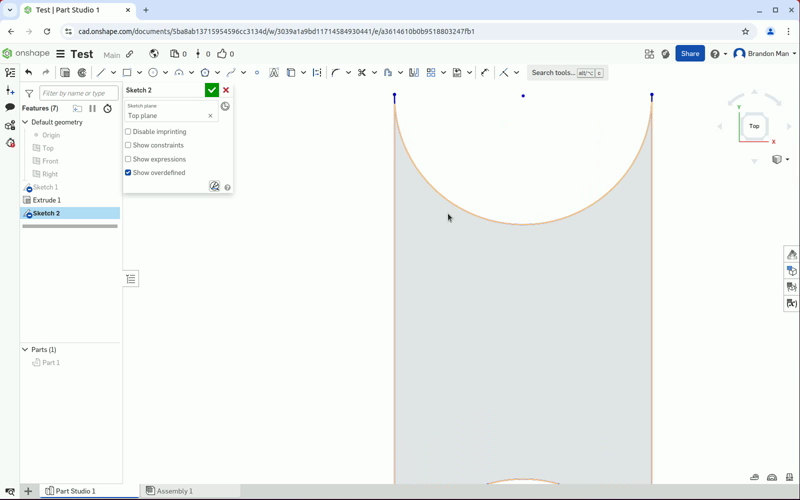
scroll(6)
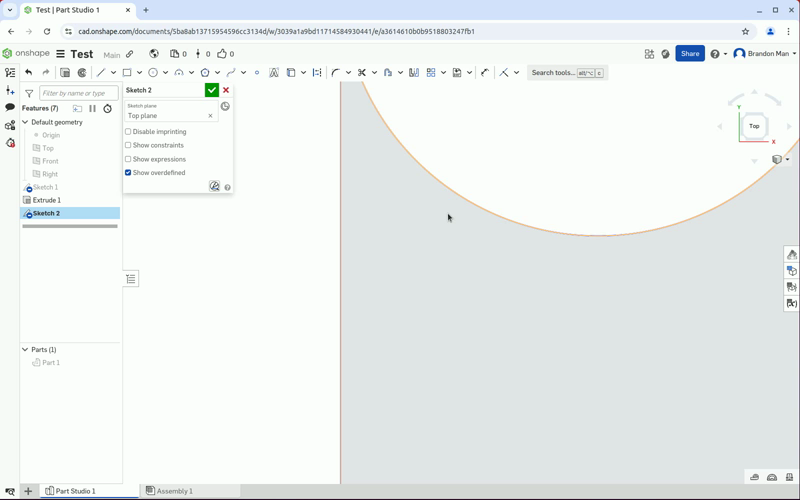
click(448, 213)
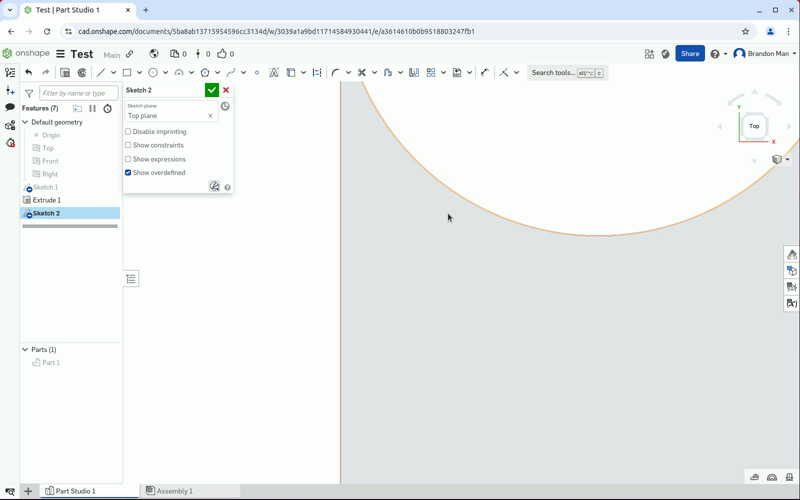
scroll(-6)
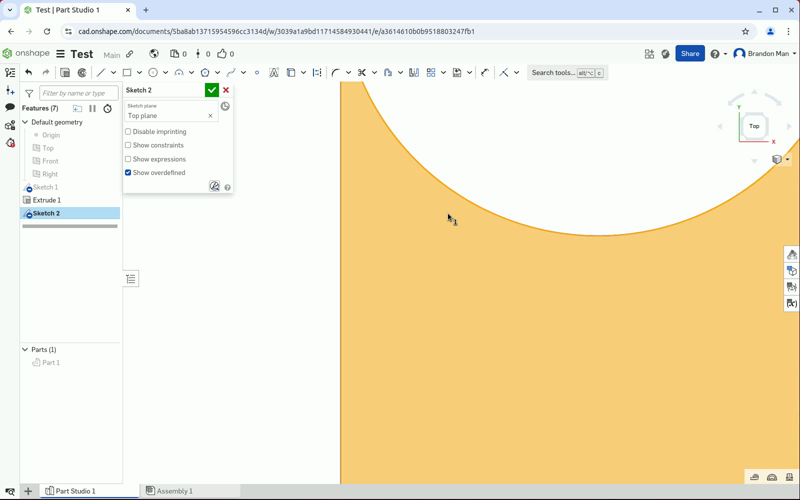
scroll(-6)
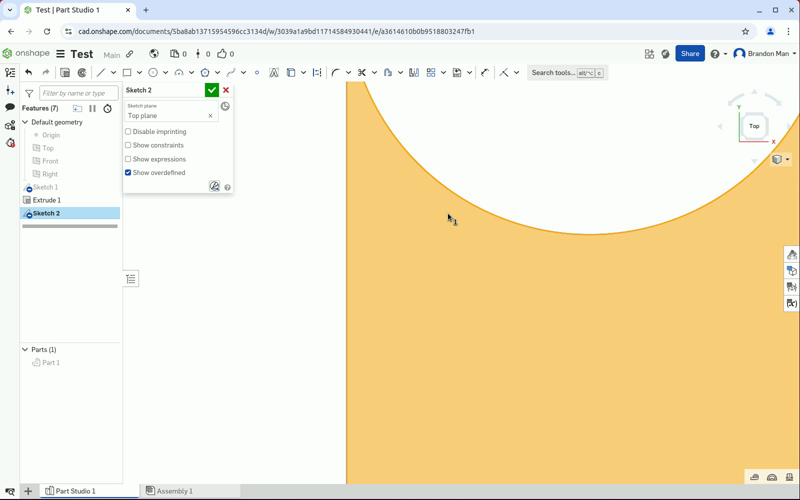
scroll(-6)
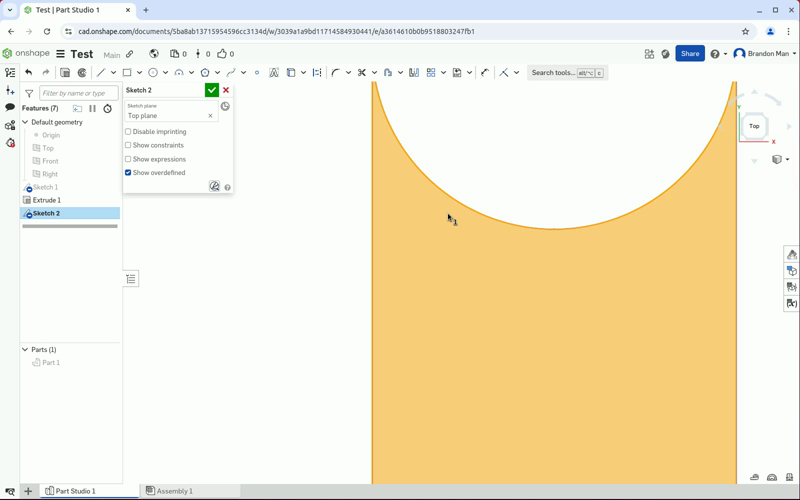
scroll(-6)
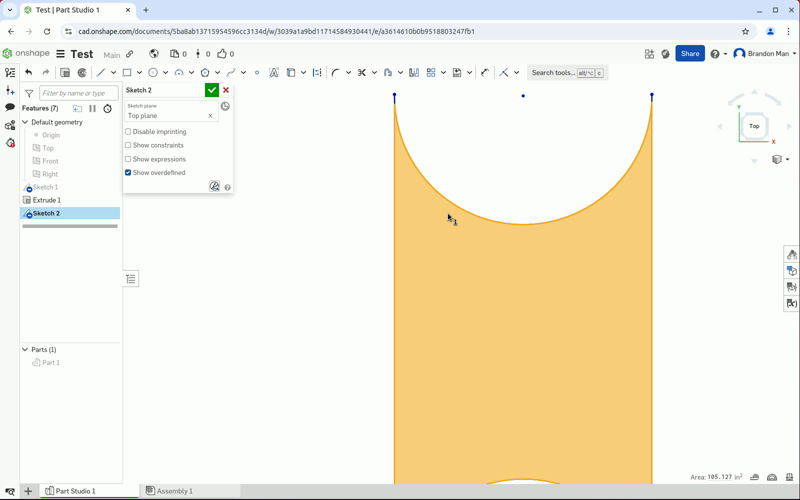
scroll(-6)
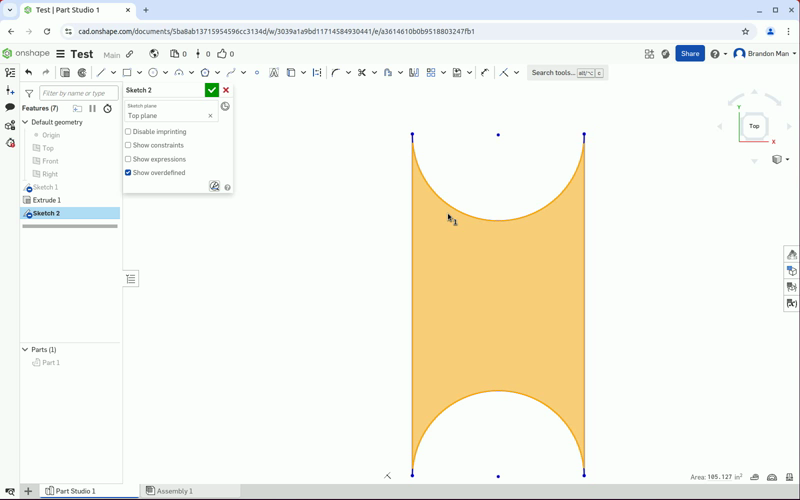
scroll(-6)
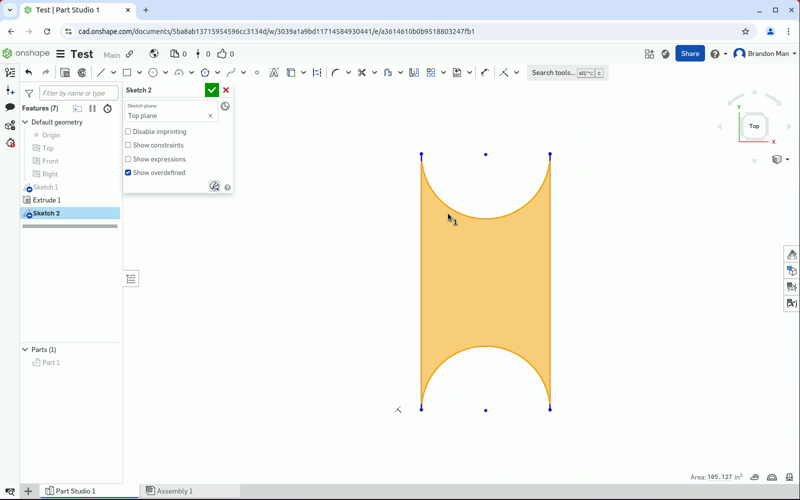
scroll(-6)
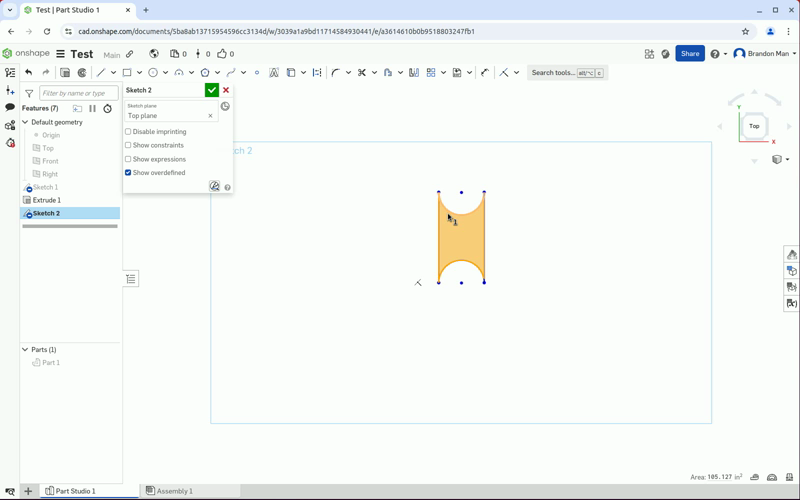
mouse_move(73, 352)
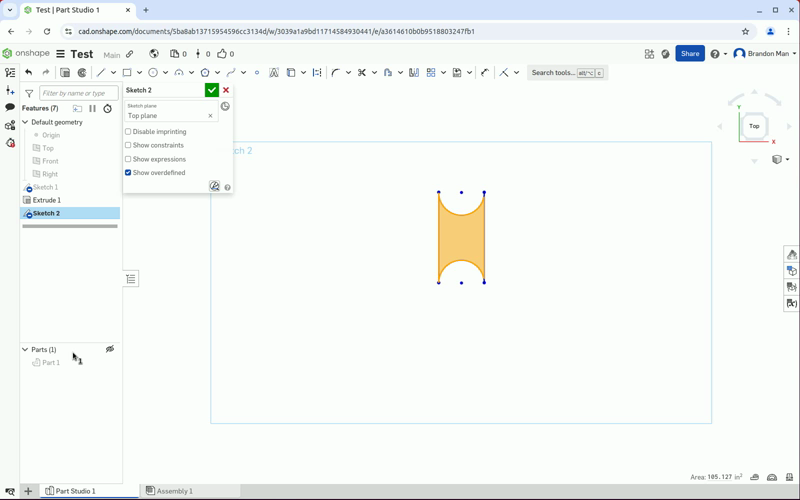
key(shift+y)
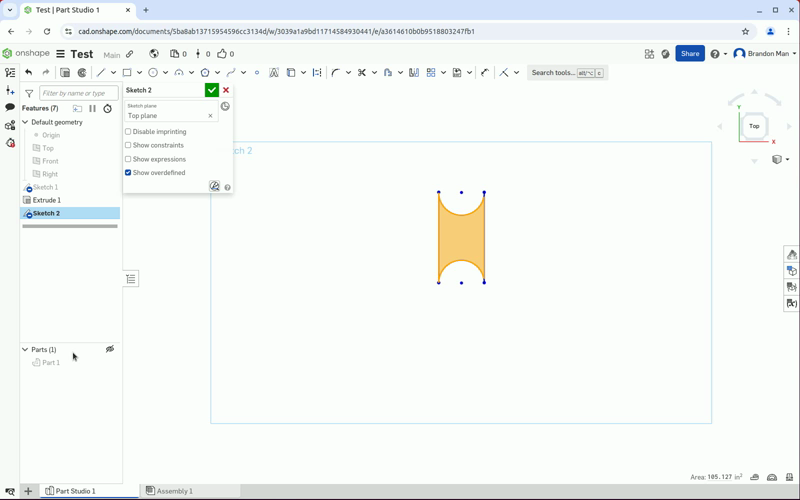
key(shift+e)
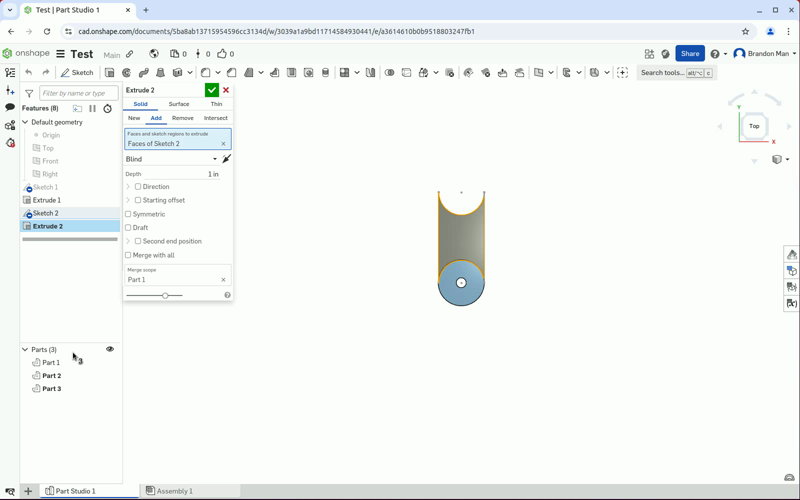
mouse_move(143, 106)
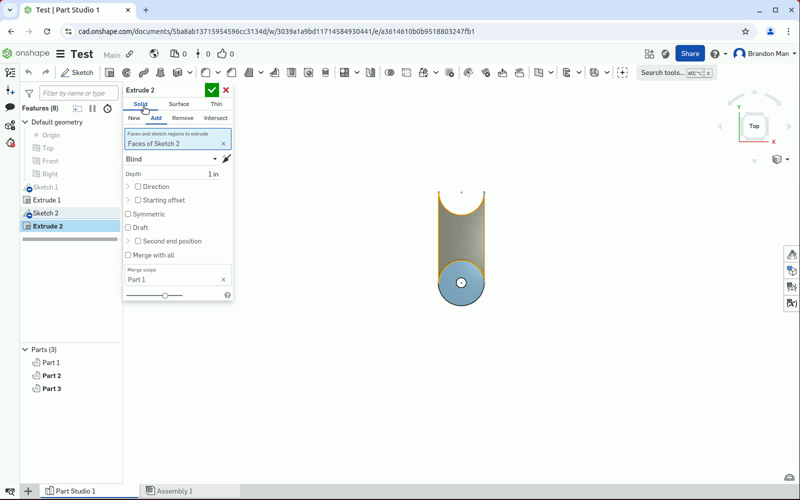
click(143, 106)
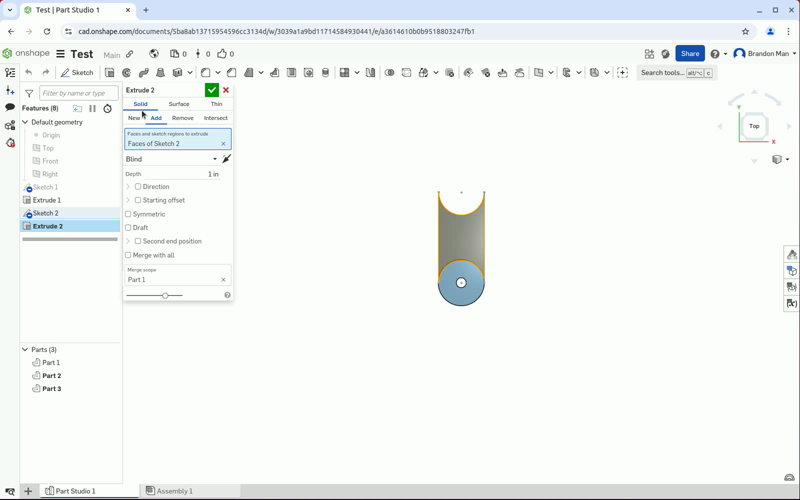
mouse_move(137, 120)
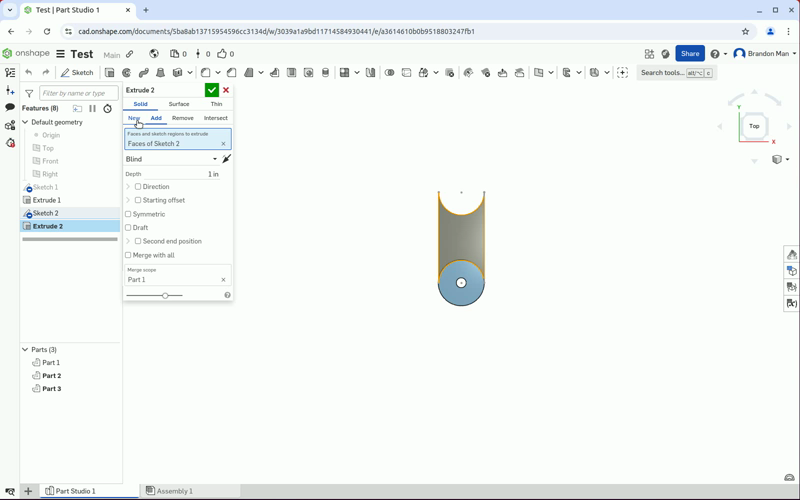
click(137, 120)
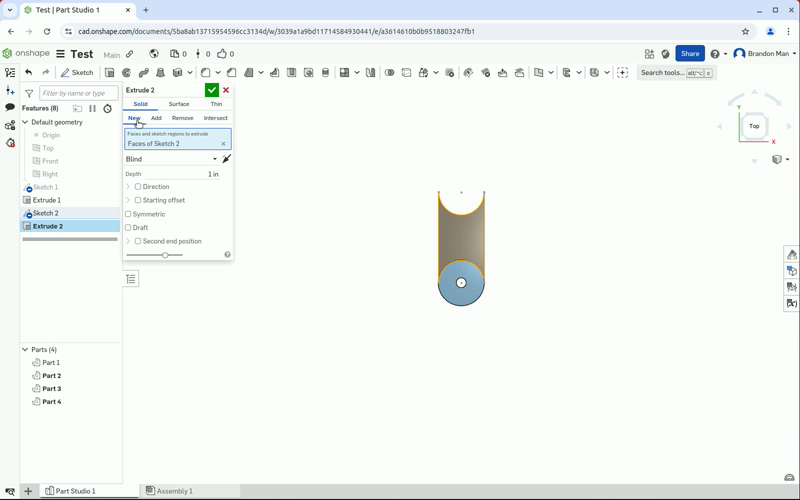
key(tab, 4)
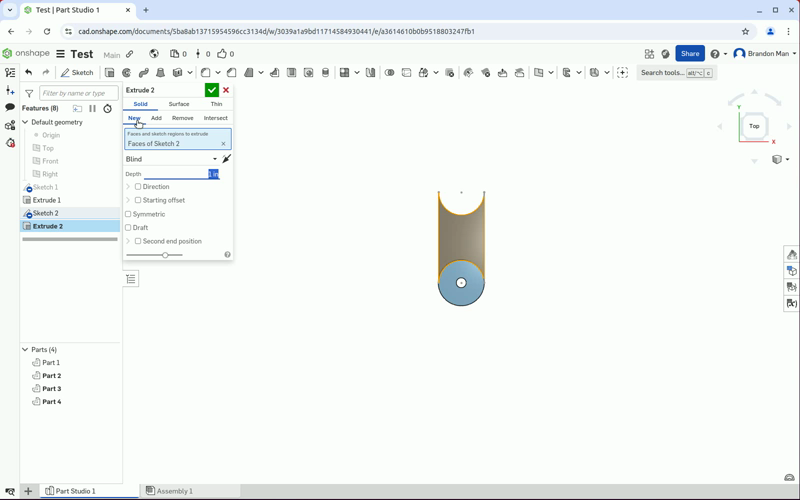
text(1.926)
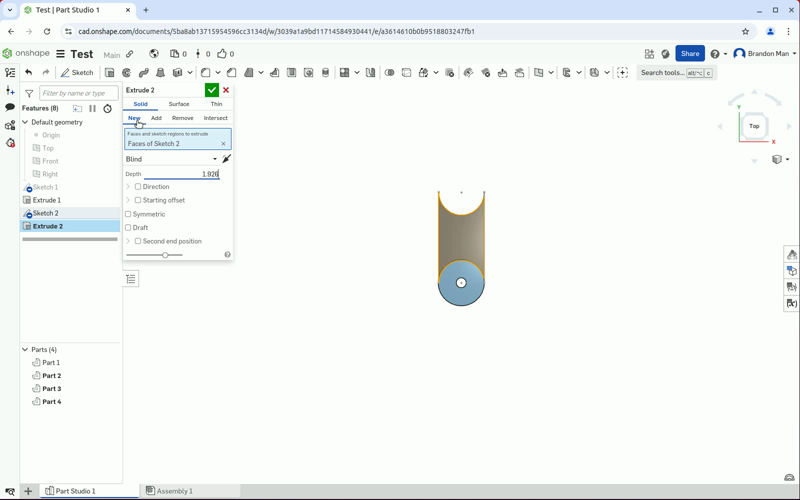
key(enter)
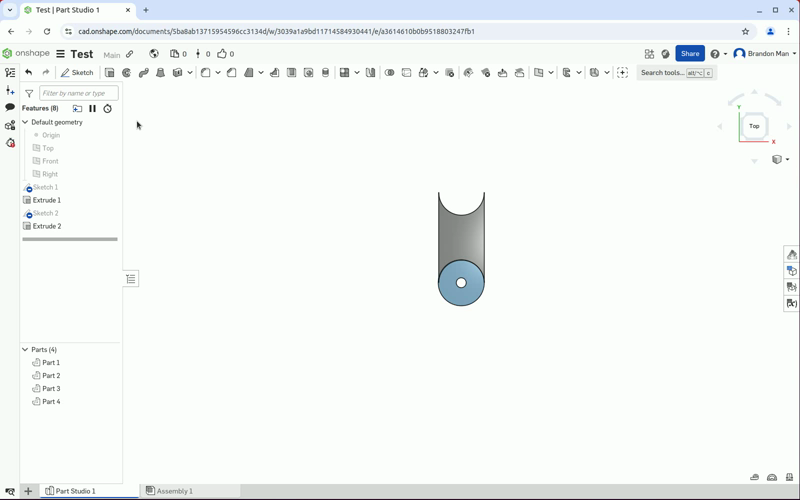
key(shift+h)
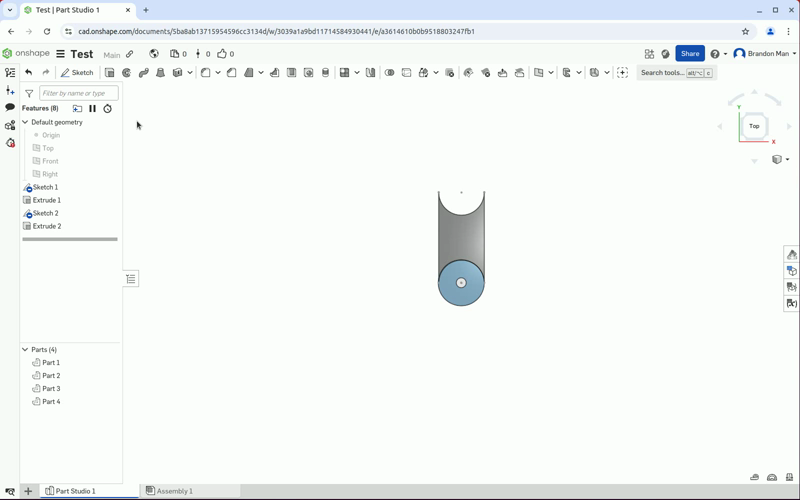
key(shift+h)
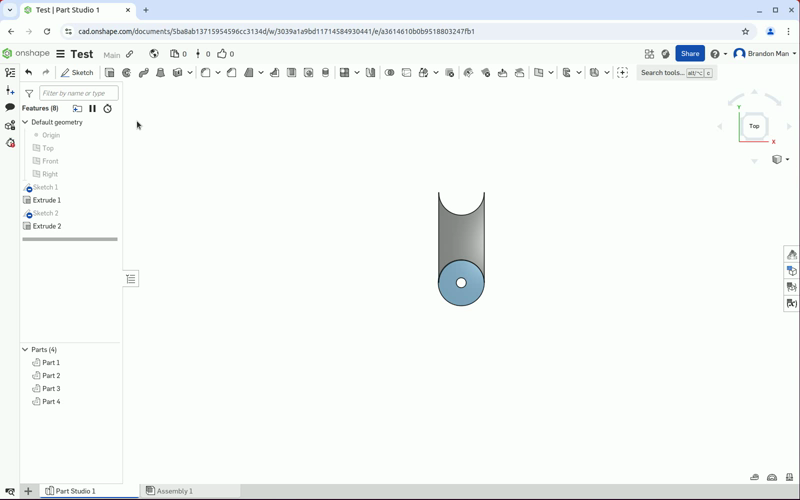
mouse_move(73, 189)
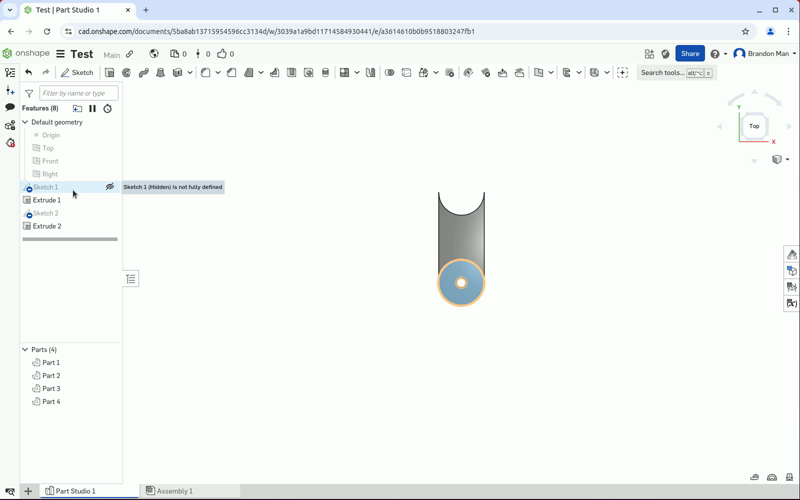
click(73, 189)
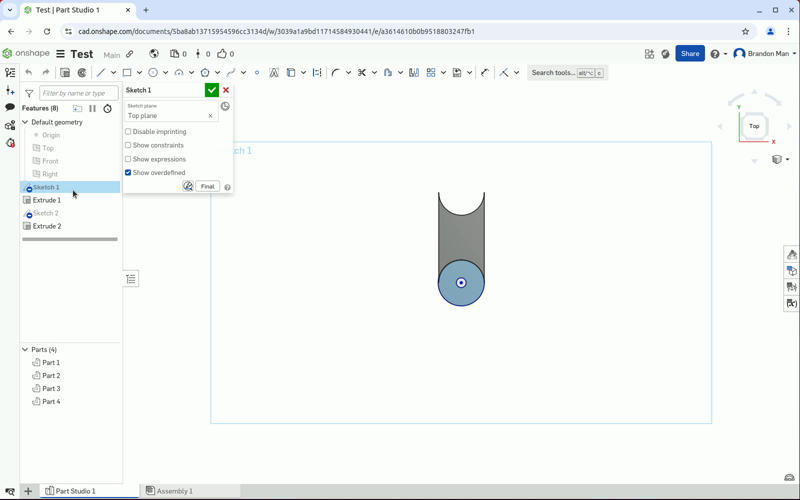
mouse_move(229, 92)
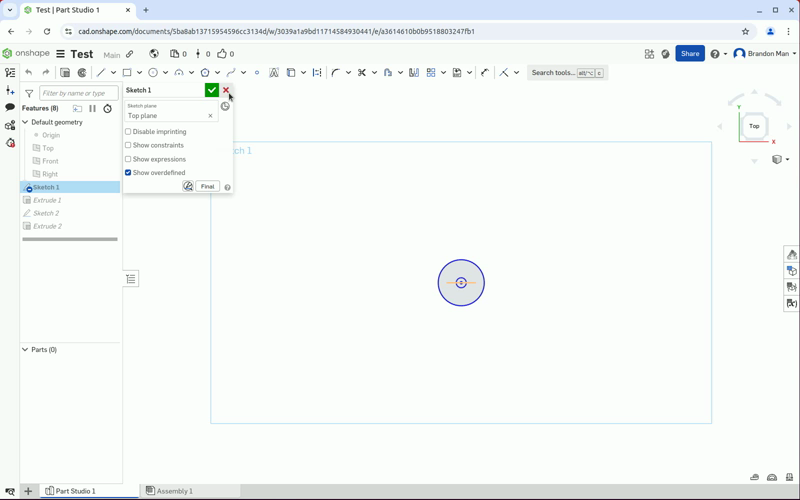
click(229, 92)
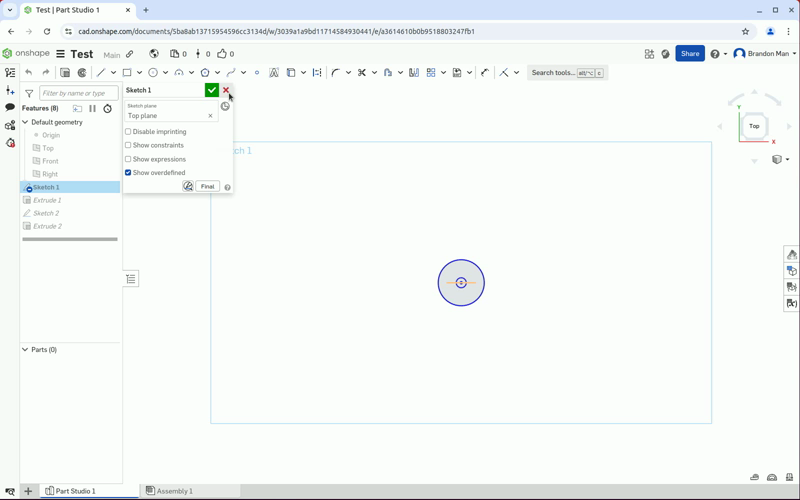
key(shift+s)
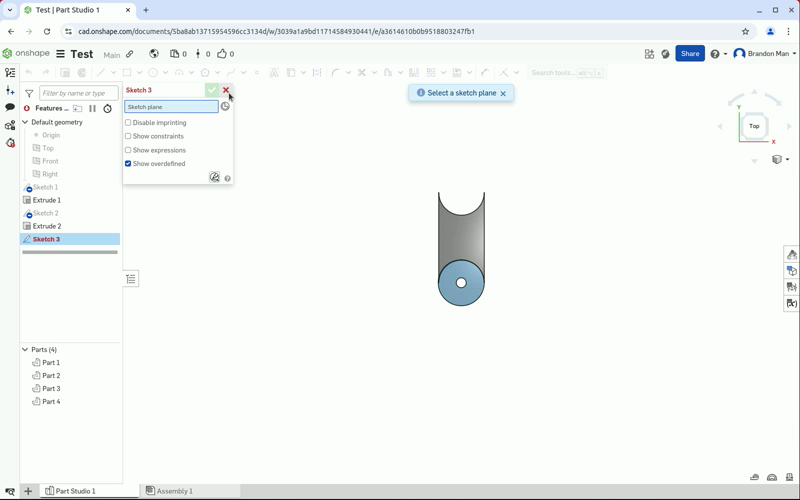
mouse_move(73, 150)
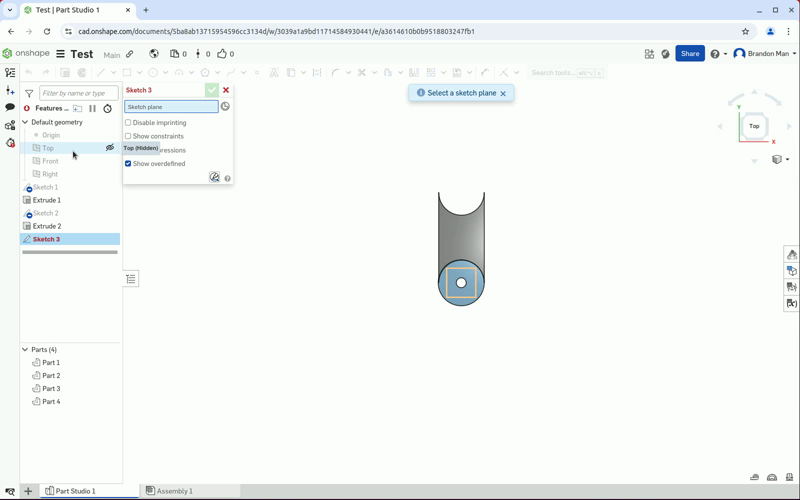
click(73, 150)
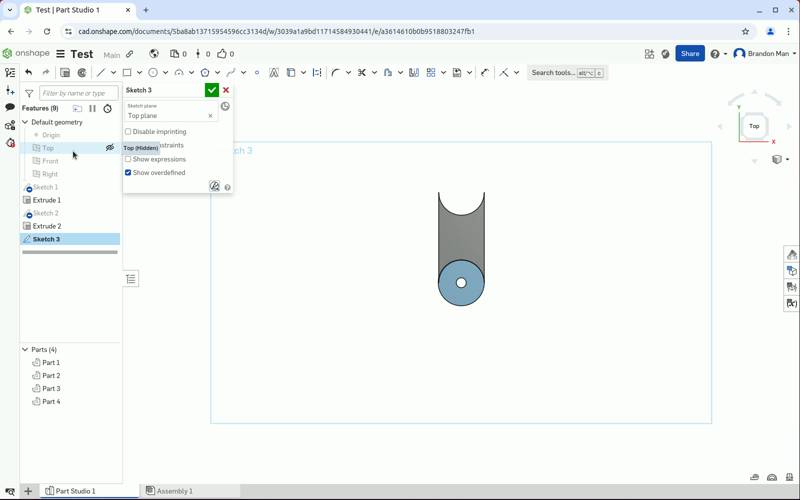
mouse_move(73, 352)
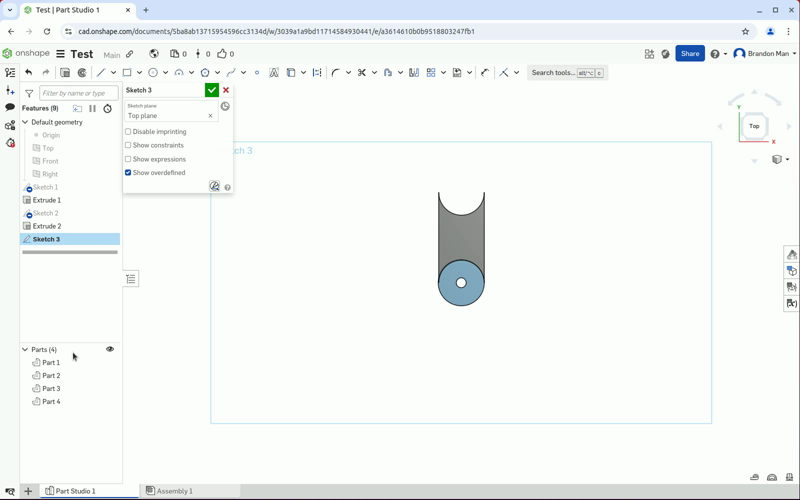
key(y)
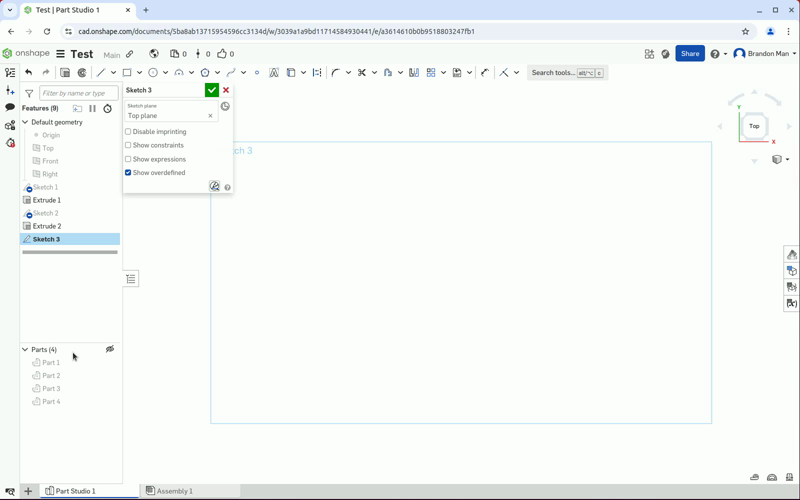
key(c)
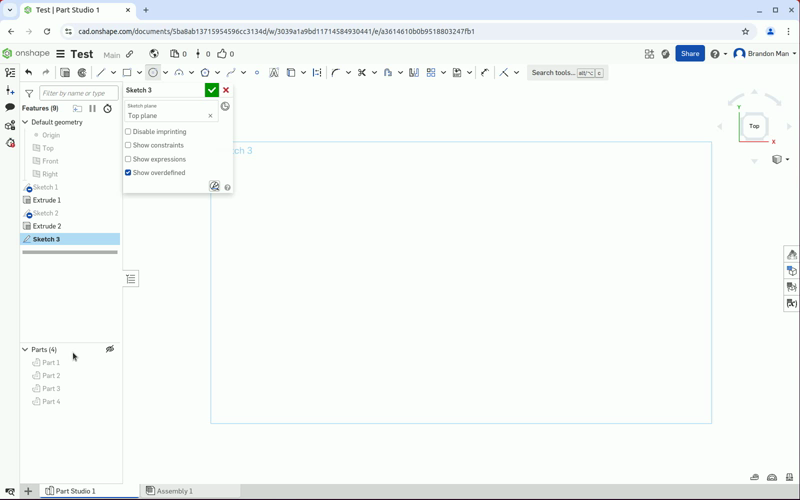
key_down(shift)
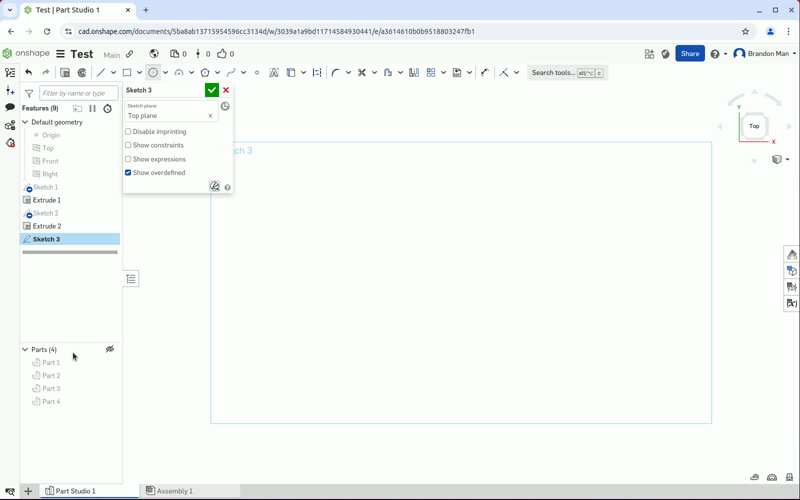
mouse_move(461, 192)
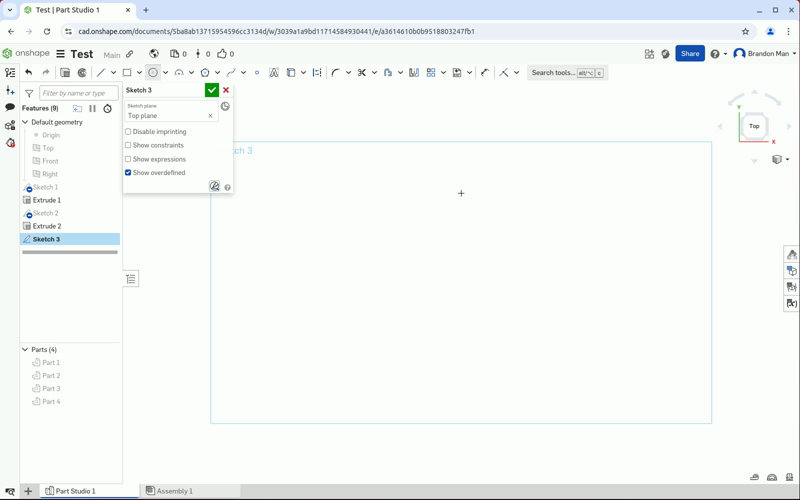
click(461, 192)
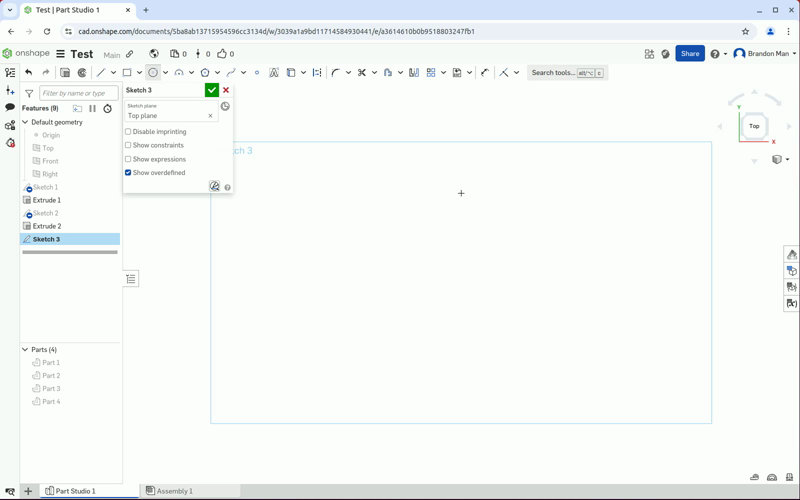
key_up(shift)
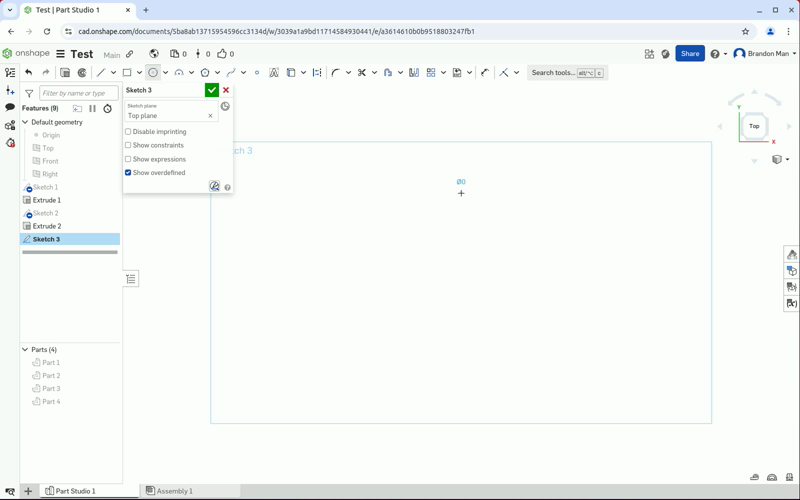
mouse_move(484, 192)
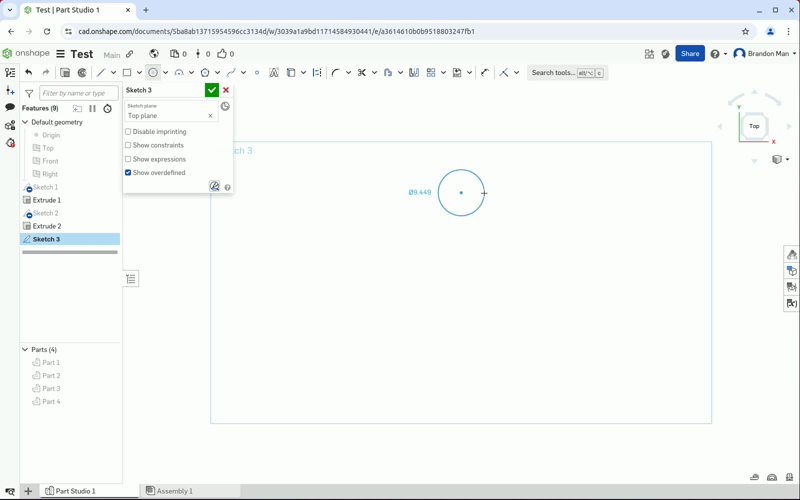
click(484, 192)
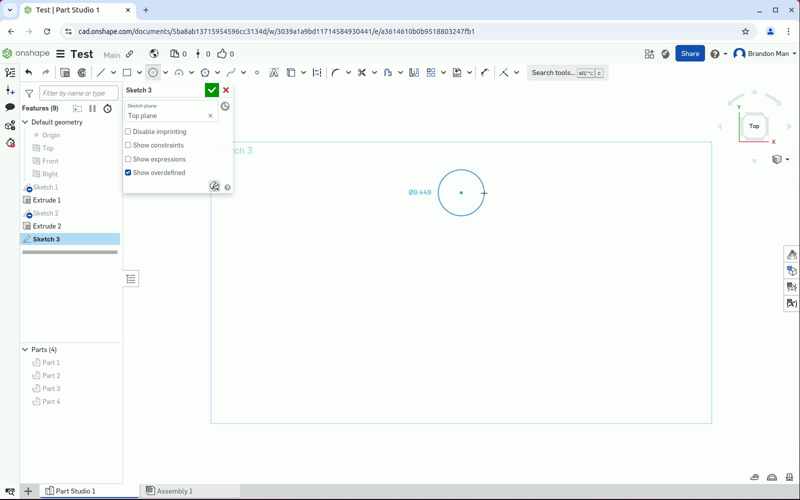
key(esc)
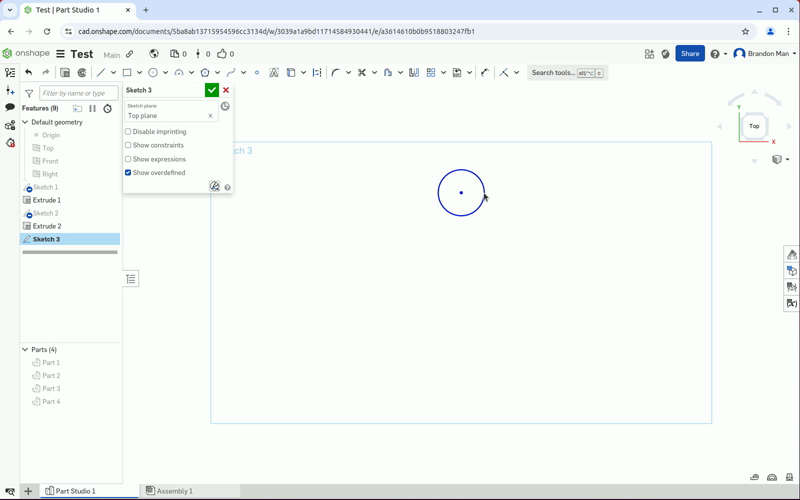
key(c)
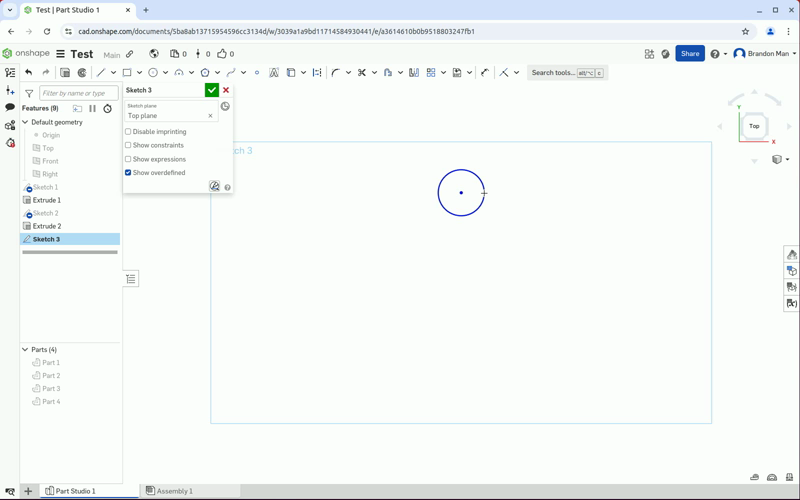
key_down(shift)
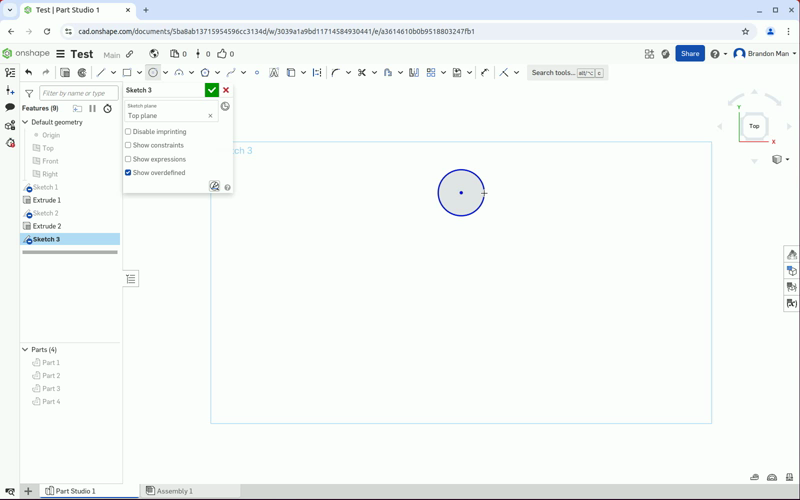
mouse_move(461, 192)
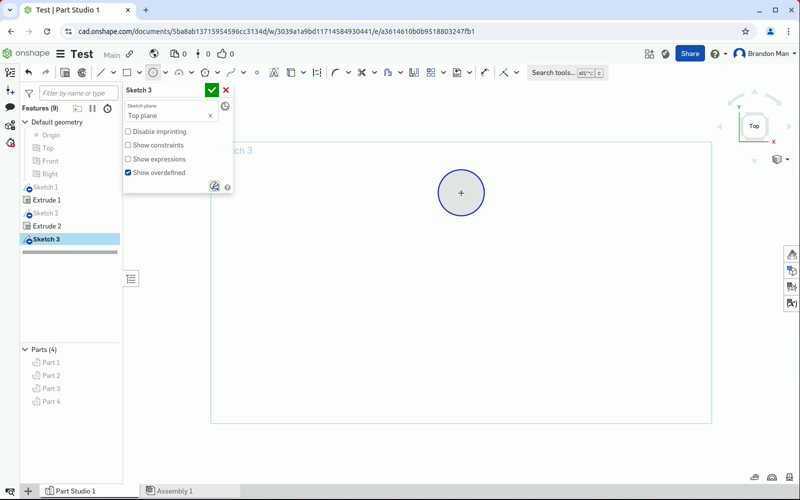
click(461, 192)
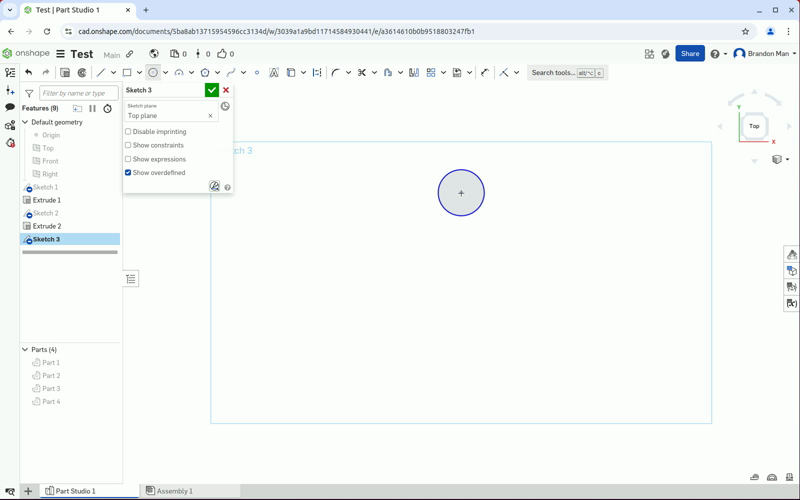
key_up(shift)
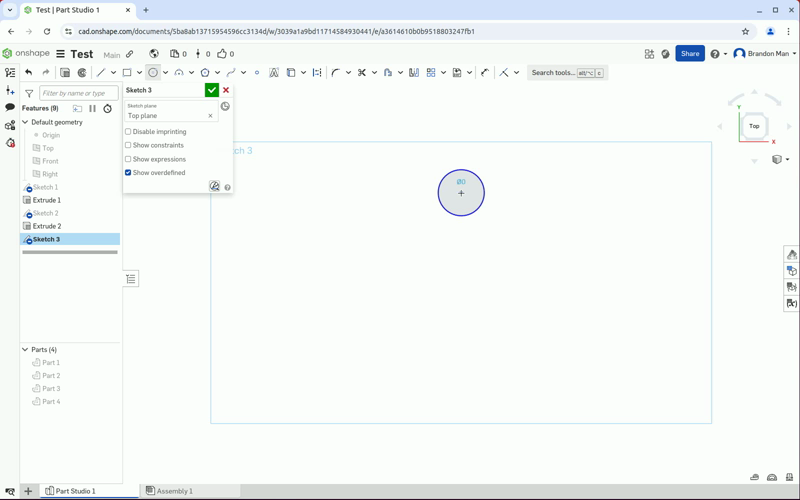
mouse_move(466, 192)
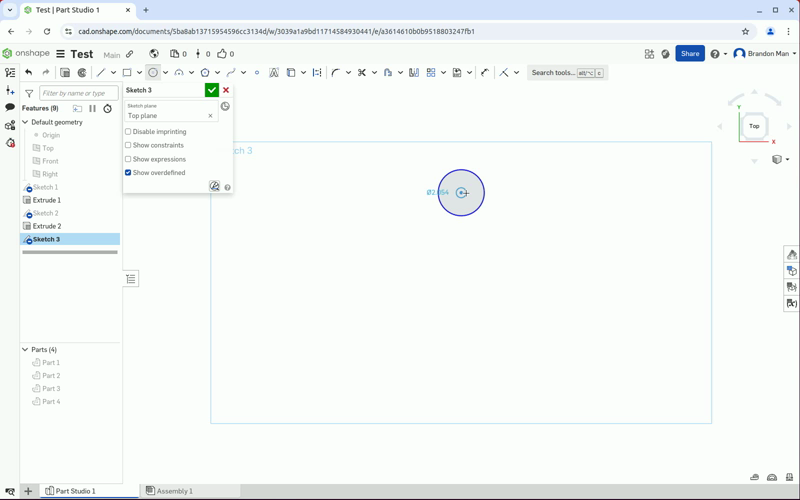
click(466, 192)
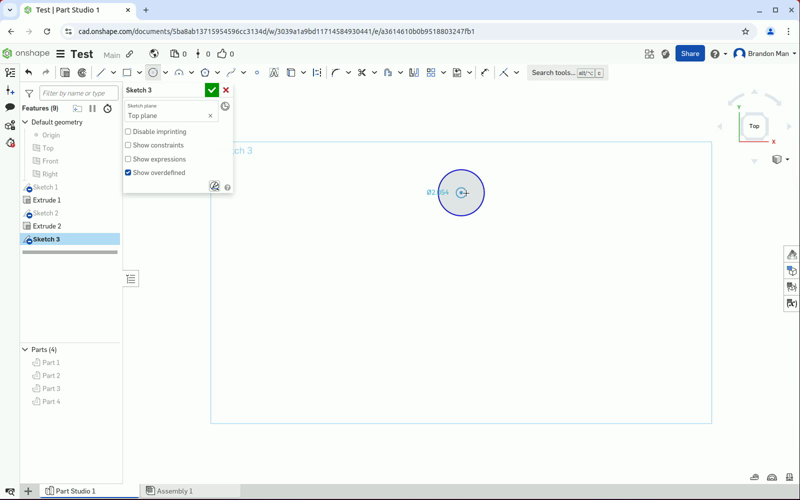
key(esc)
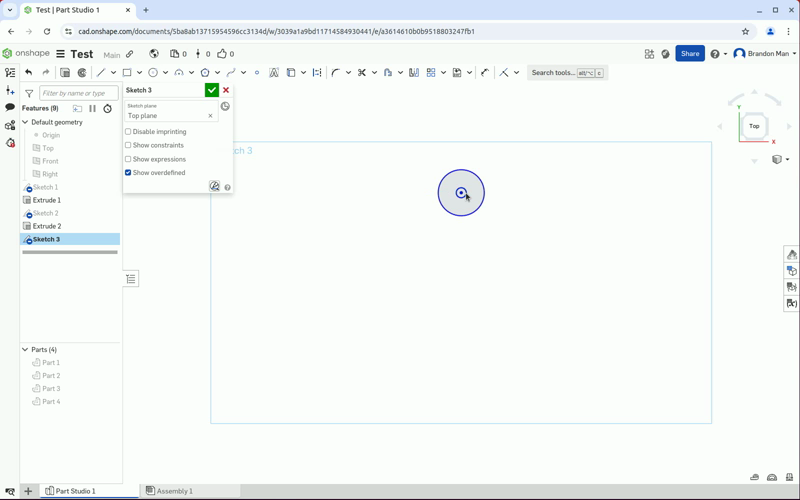
mouse_move(476, 180)
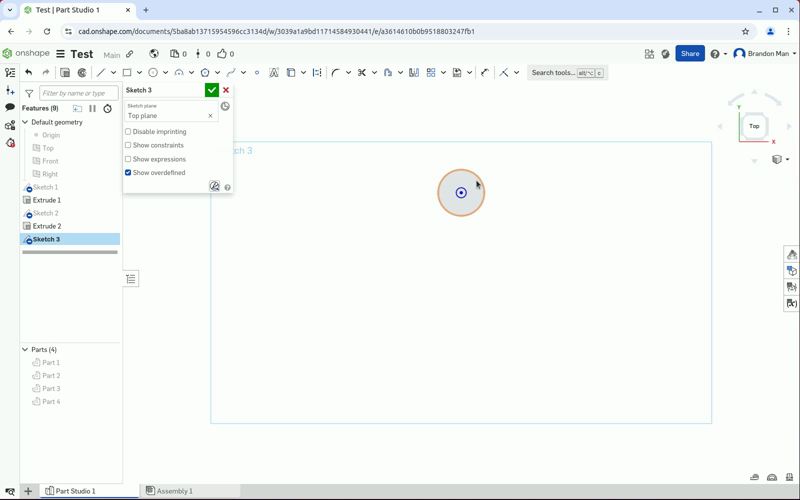
scroll(6)
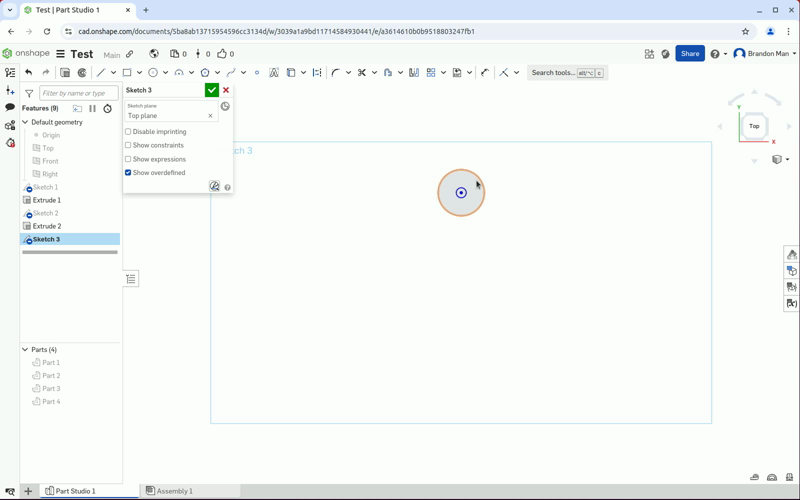
scroll(6)
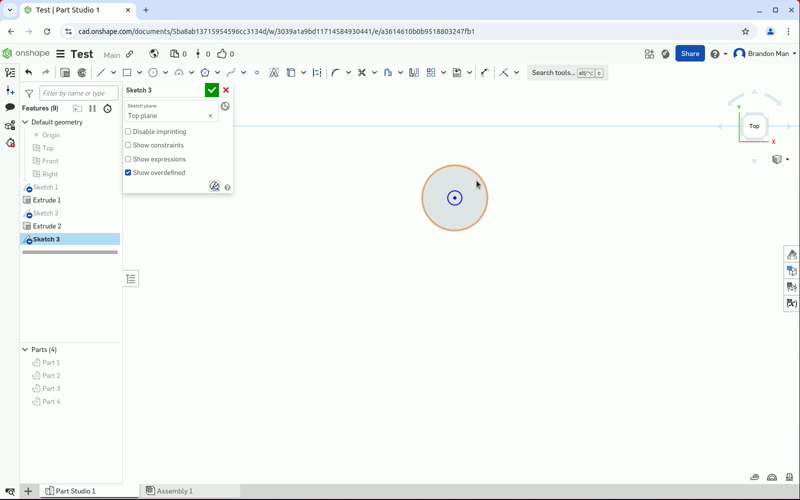
scroll(6)
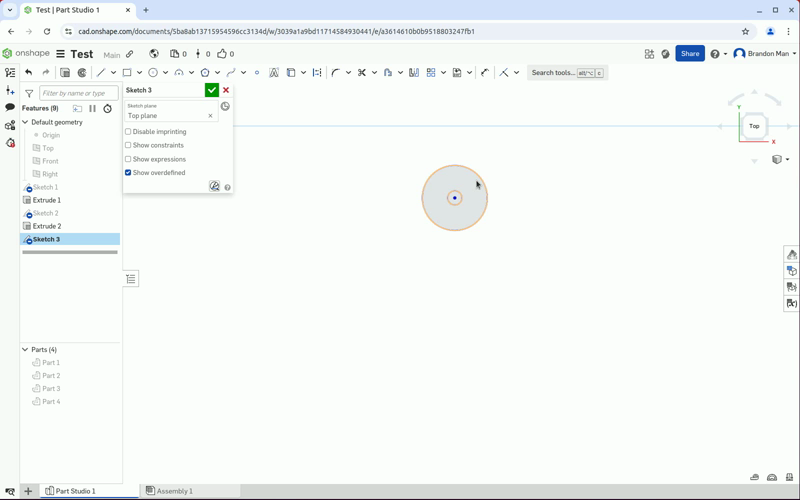
scroll(6)
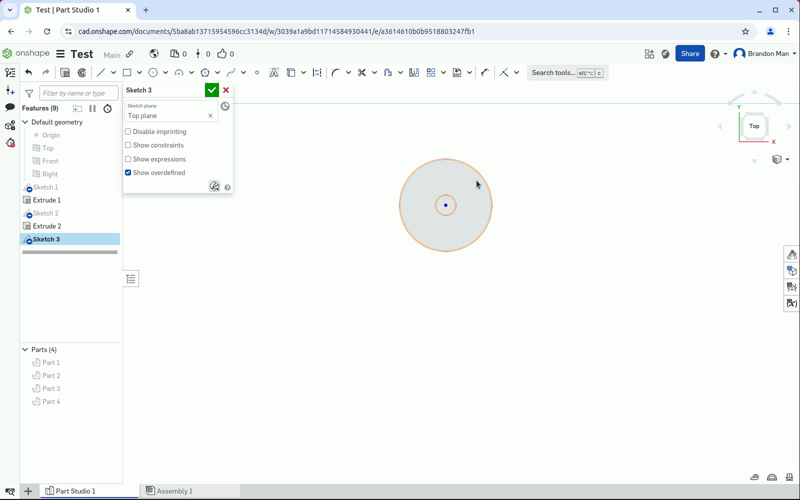
scroll(6)
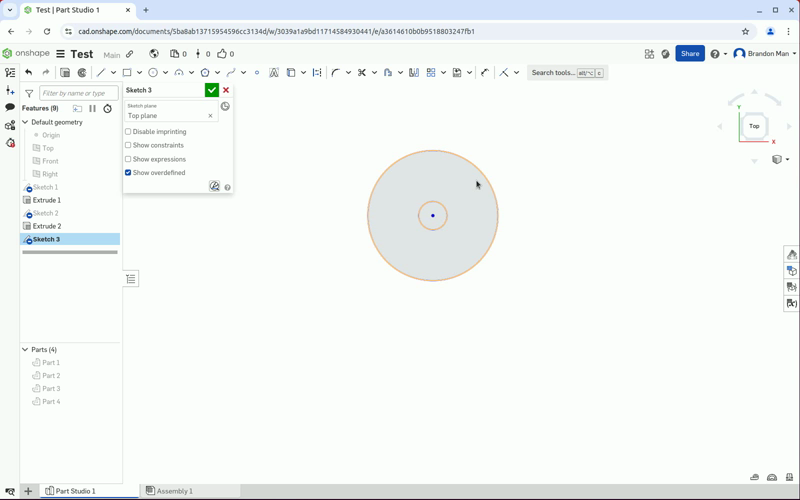
scroll(6)
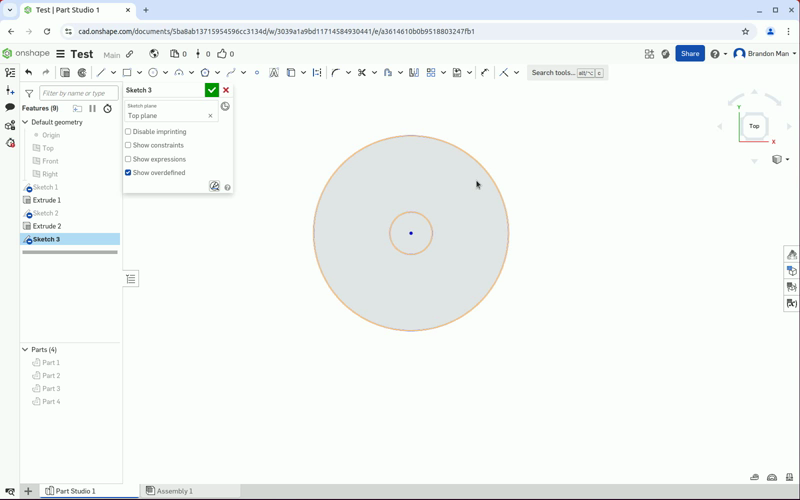
scroll(6)
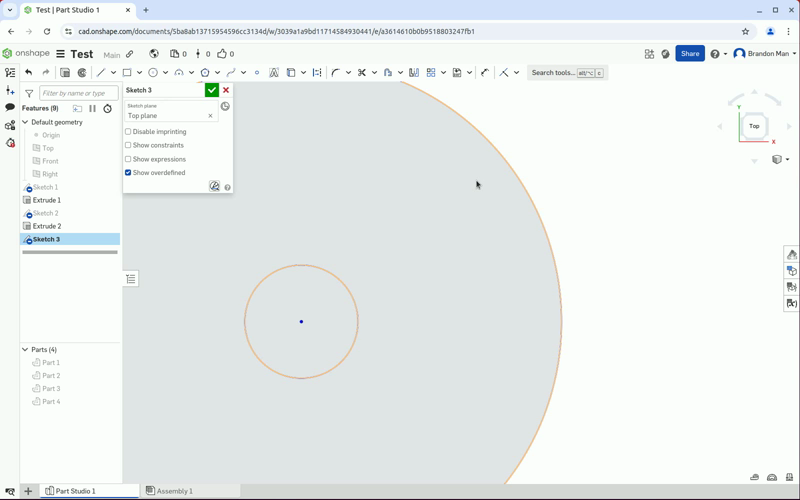
click(476, 180)
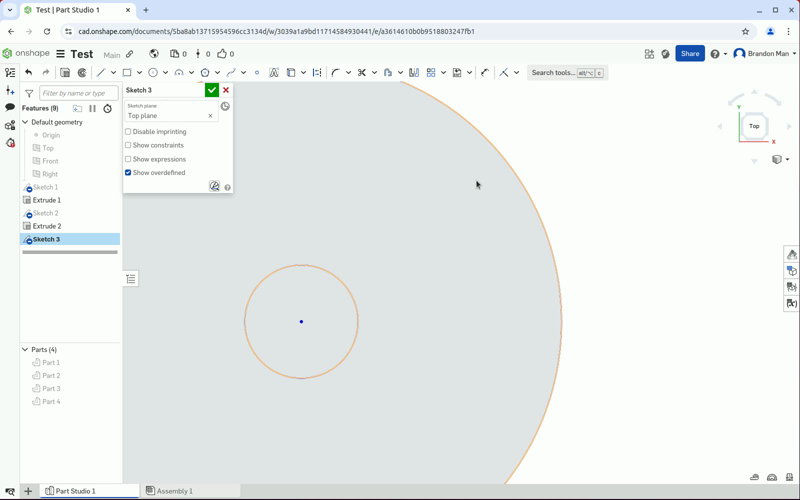
scroll(-6)
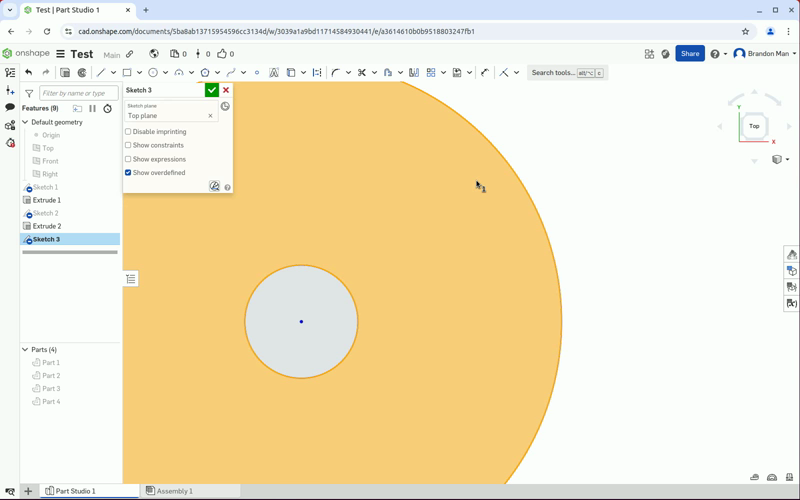
scroll(-6)
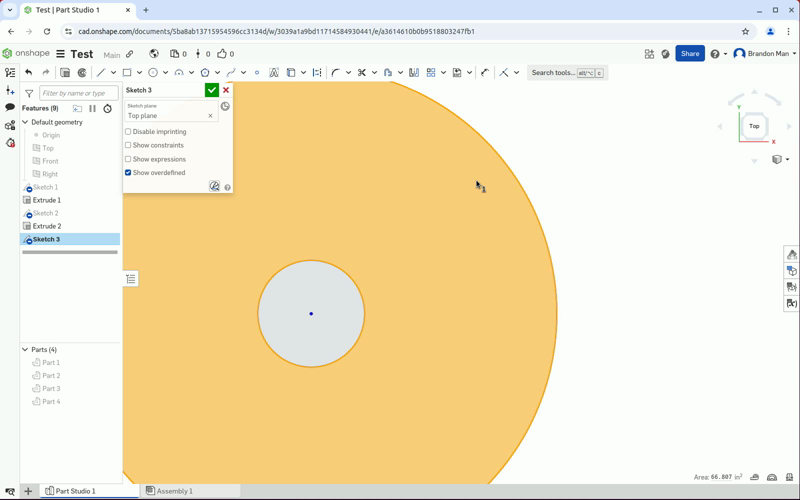
scroll(-6)
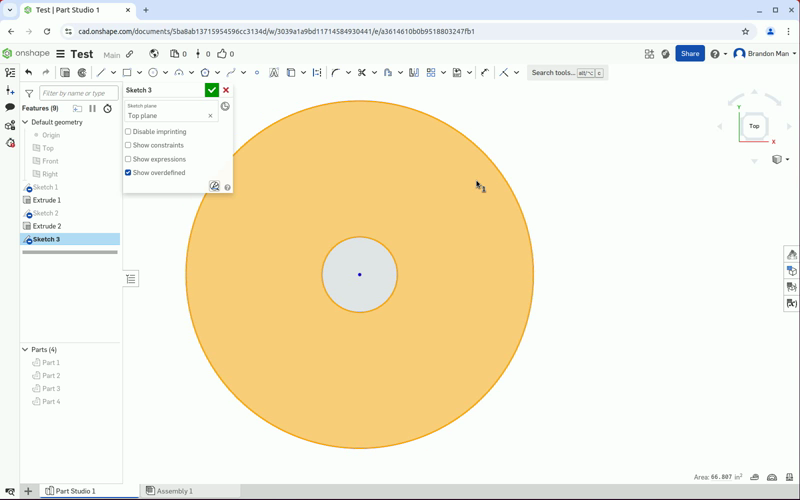
scroll(-6)
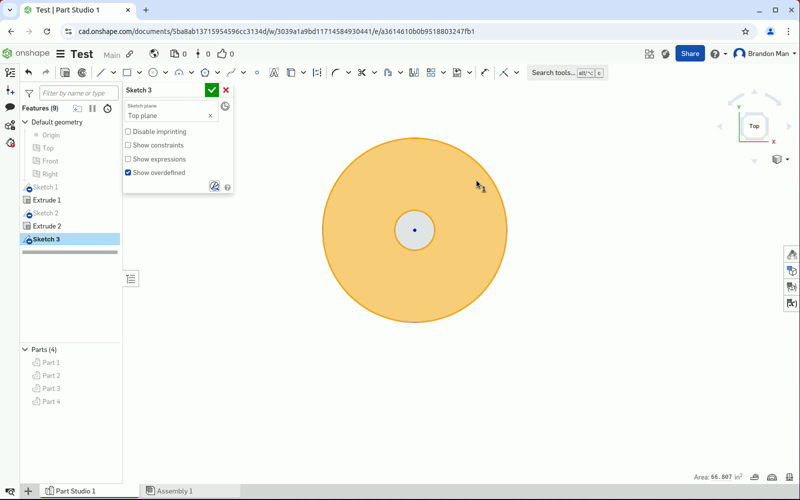
scroll(-6)
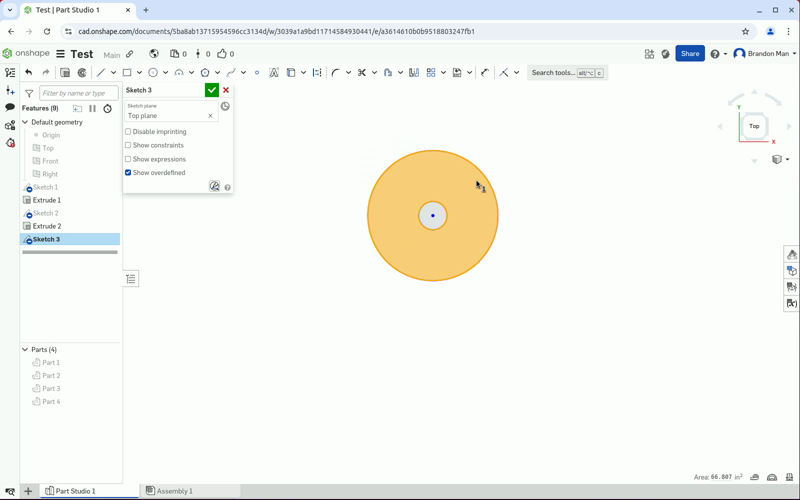
scroll(-6)
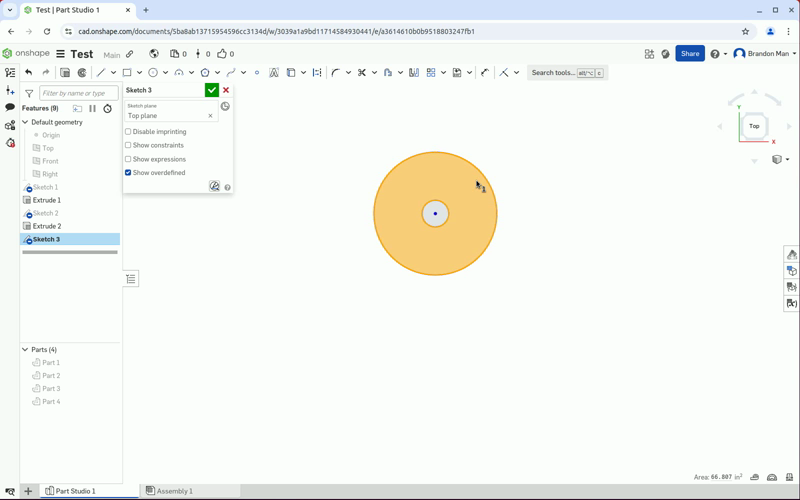
scroll(-6)
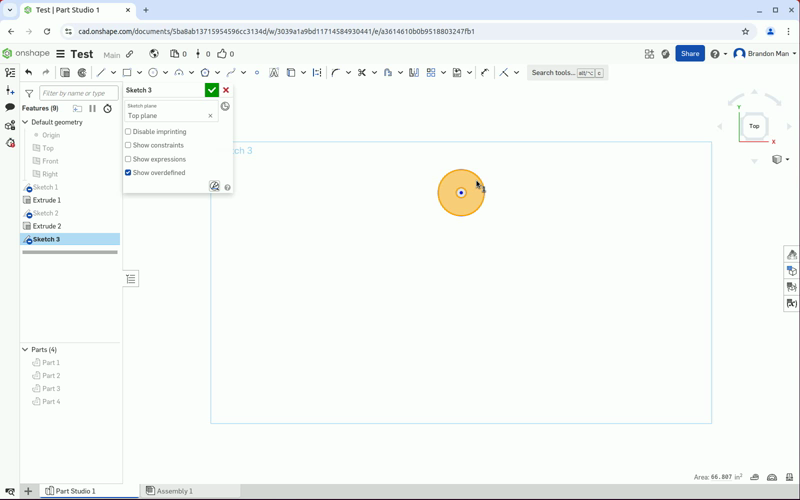
mouse_move(73, 352)
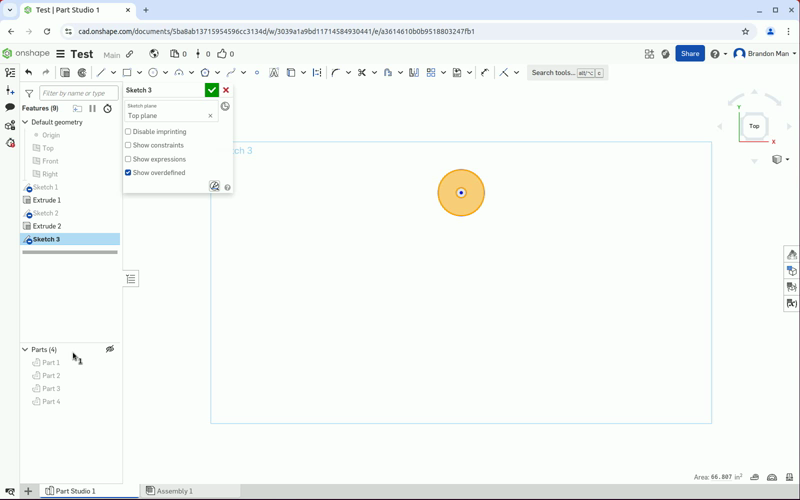
key(shift+y)
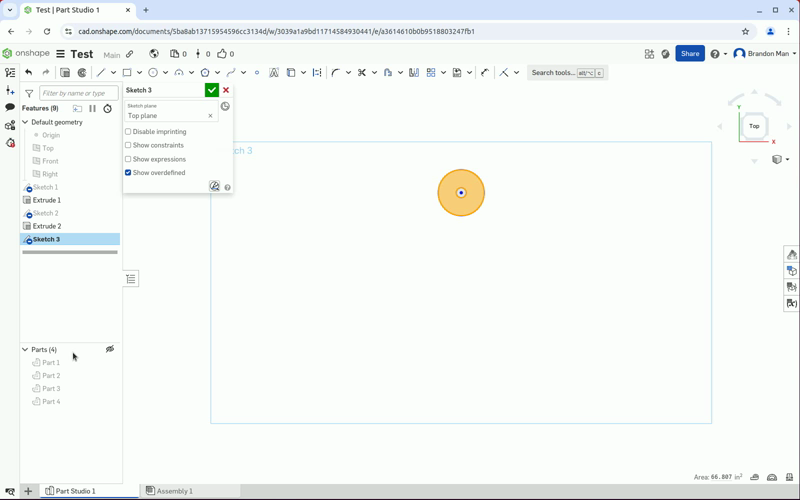
key(shift+e)
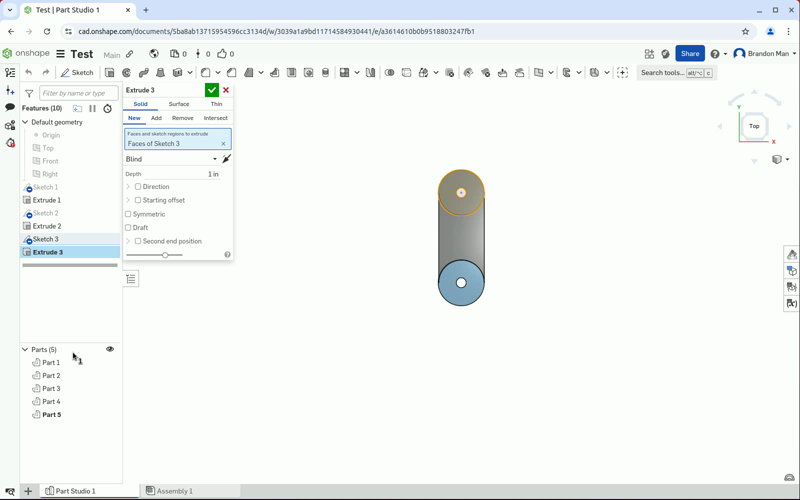
mouse_move(143, 106)
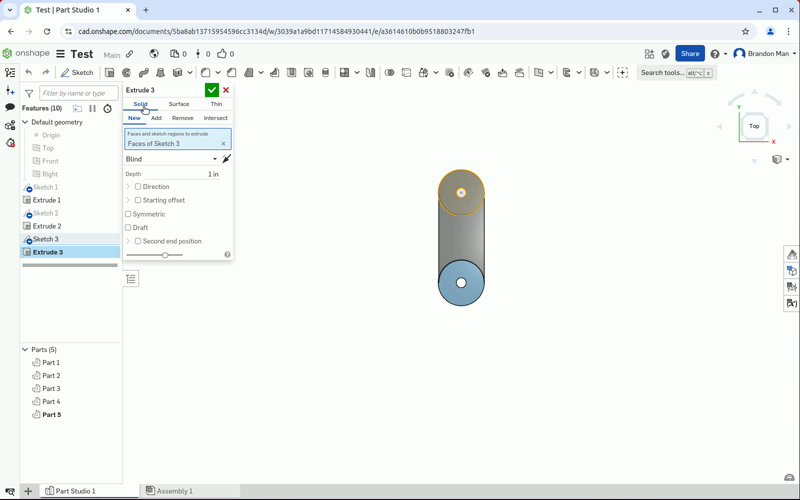
click(143, 106)
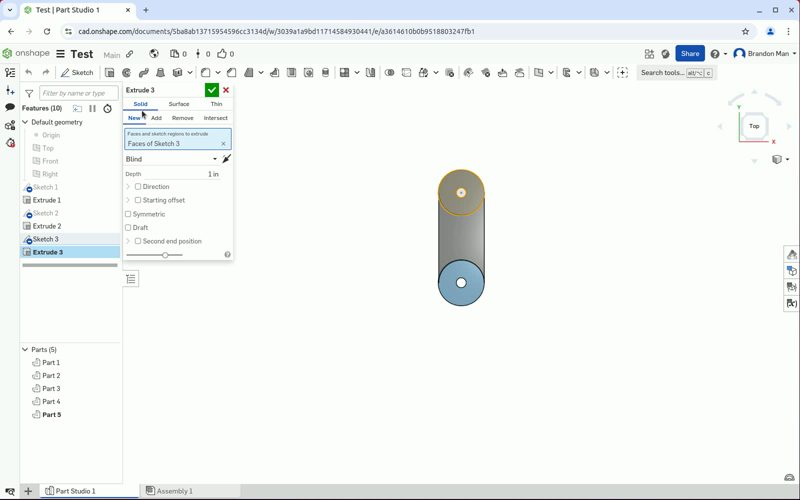
mouse_move(137, 120)
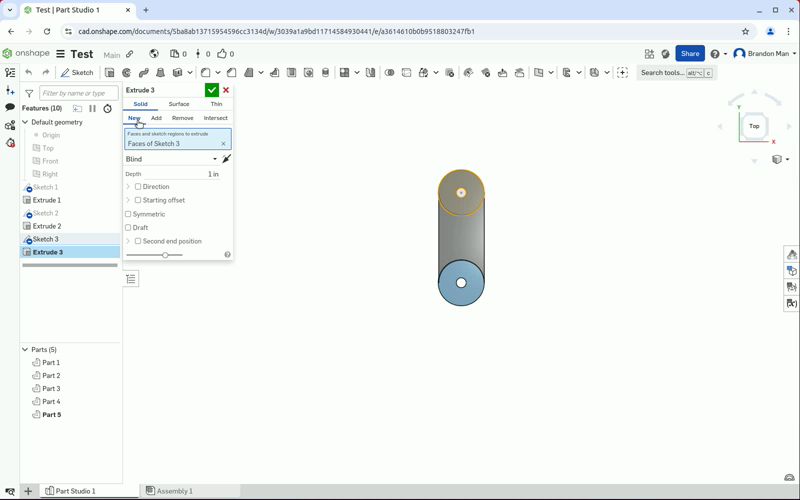
click(137, 120)
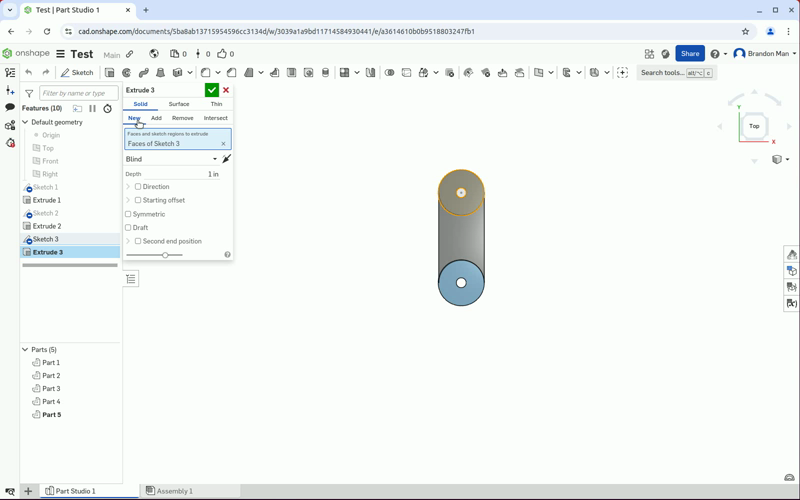
key(tab, 4)
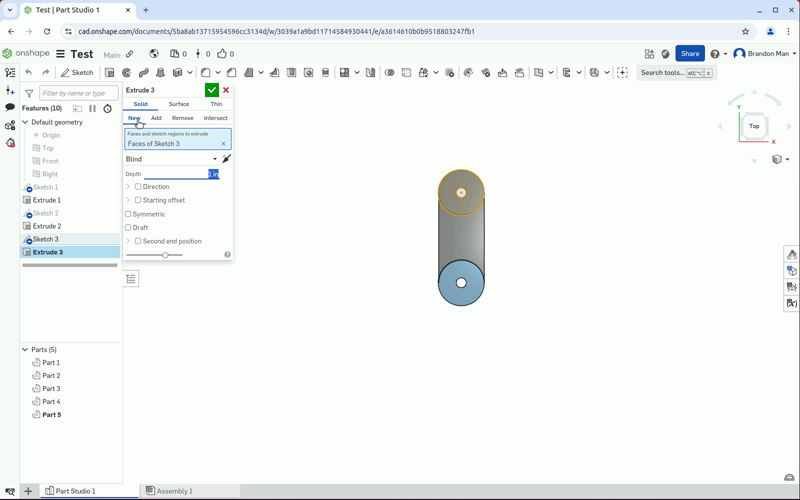
text(1.926)
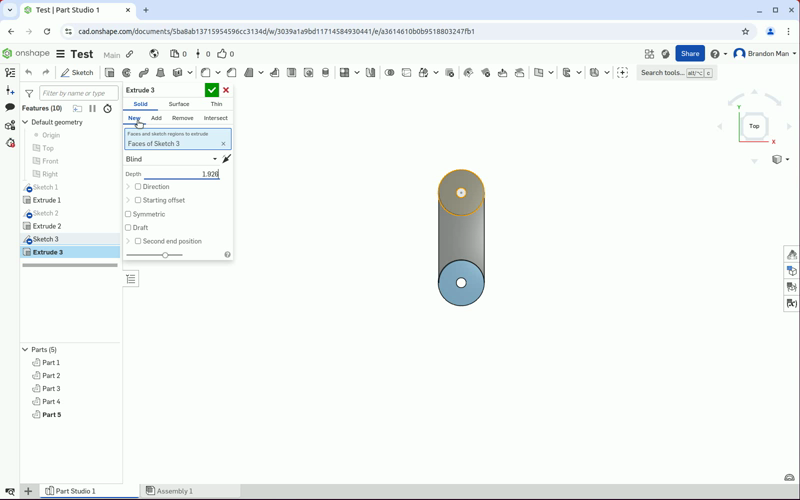
key(enter)
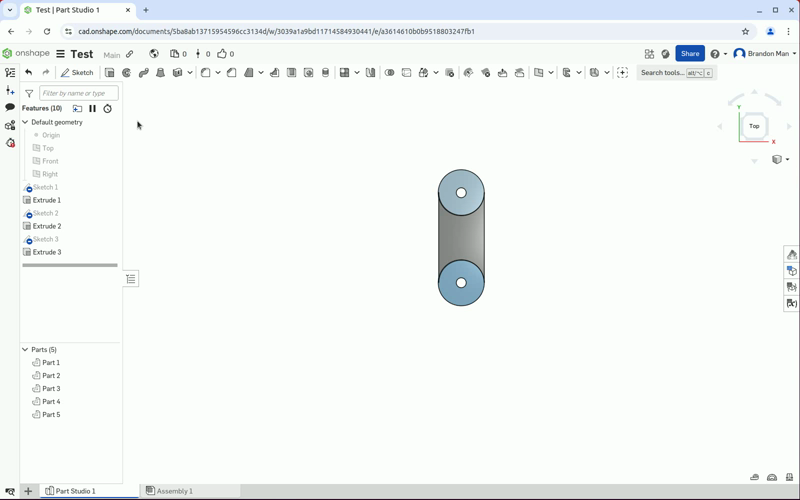
key(shift+h)
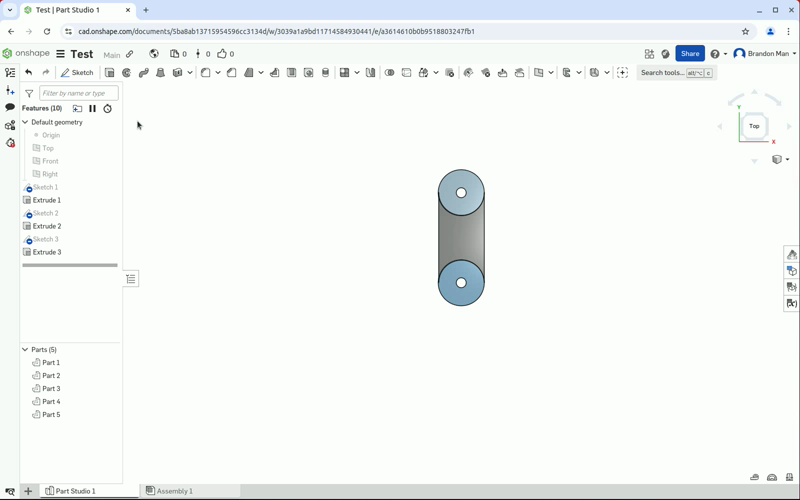
key(shift+h)
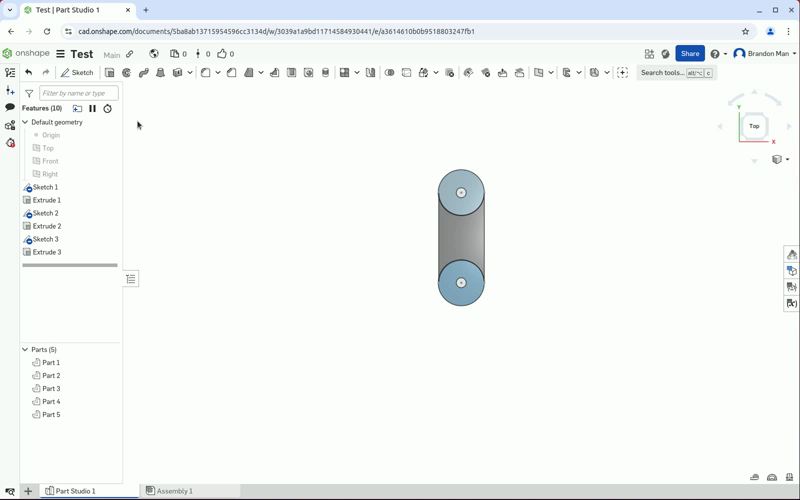
key(shift+7)
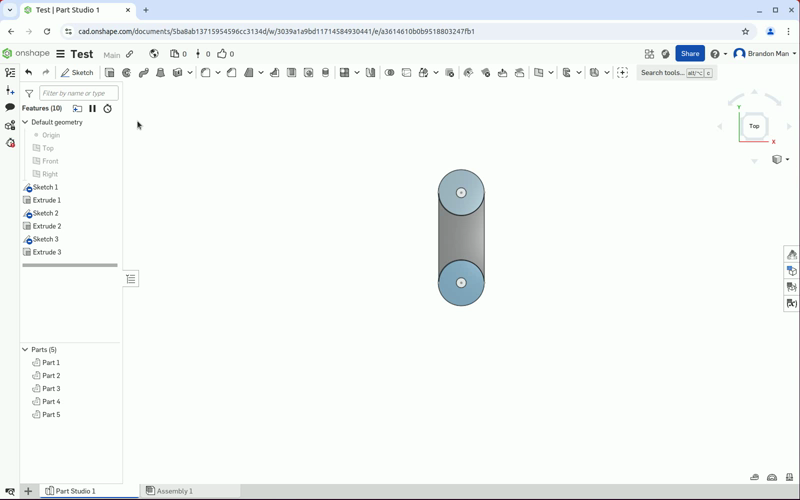
key(up, 3)
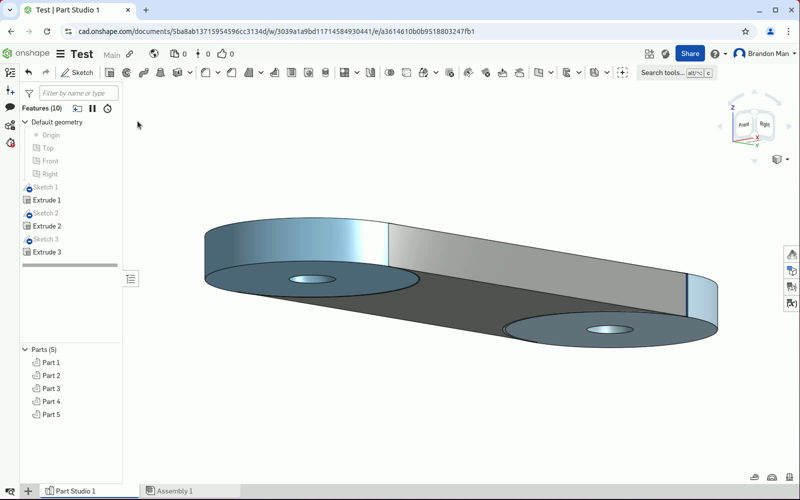
key(left, 3)
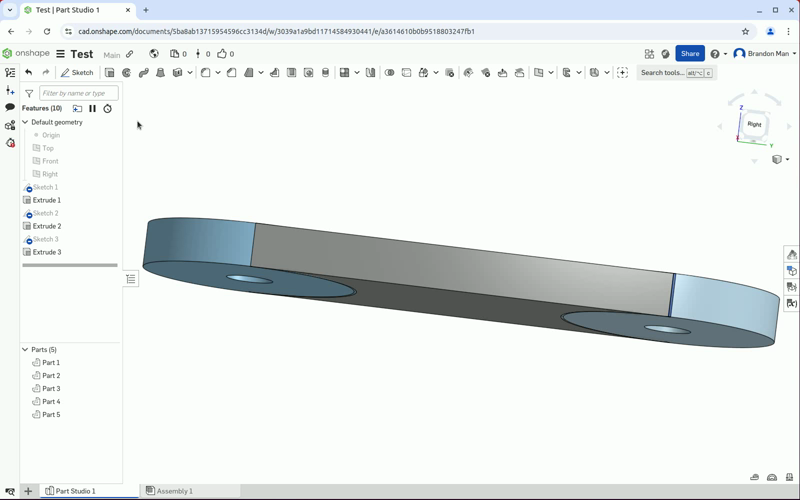
key(right, 3)
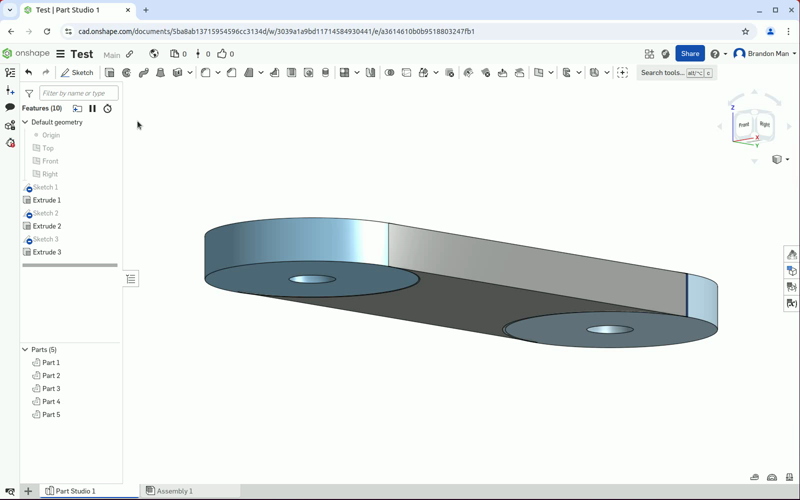
key(down, 3)
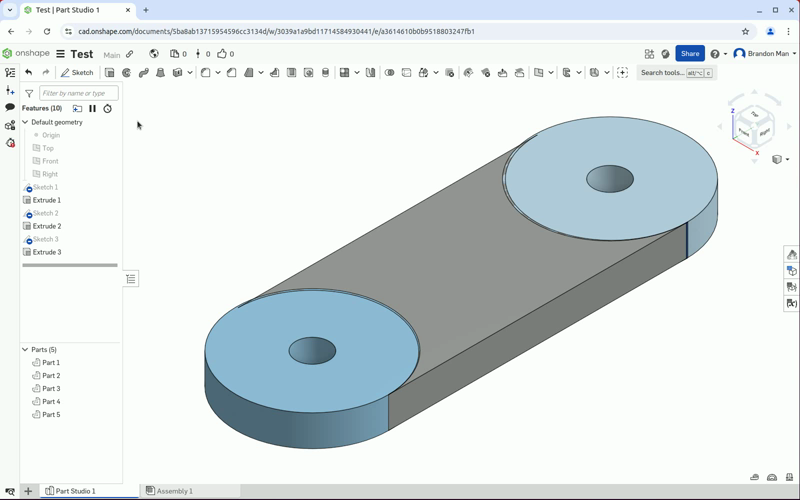
mouse_move(73, 189)
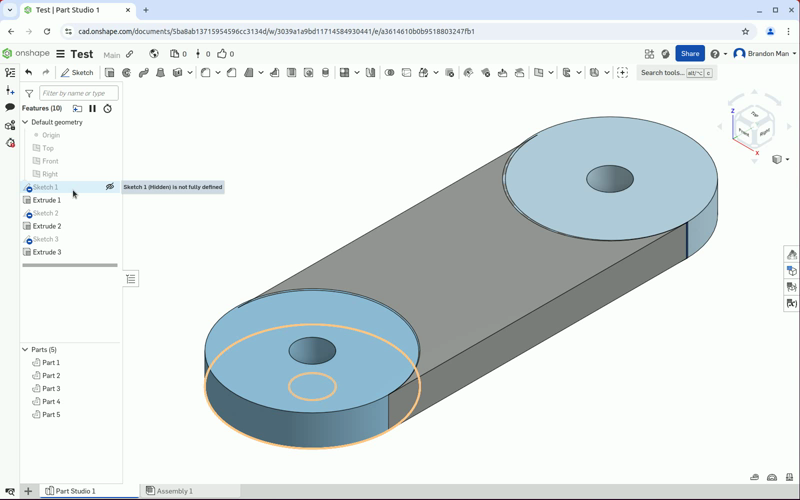
click(73, 189)